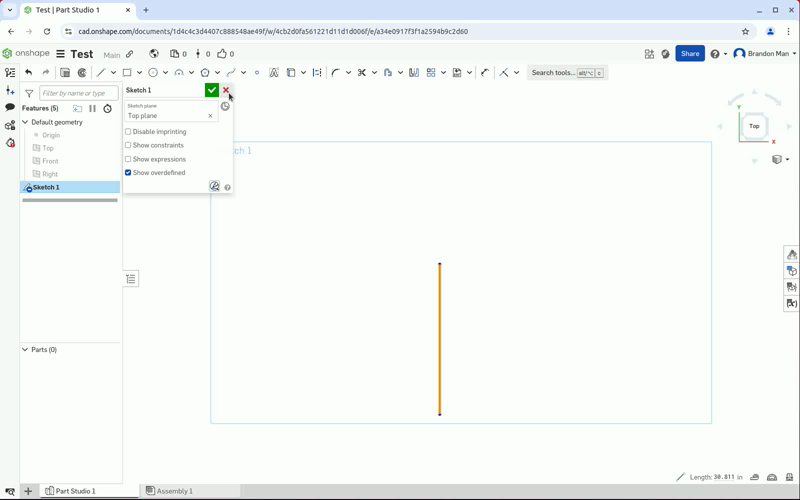
key(shift+h)
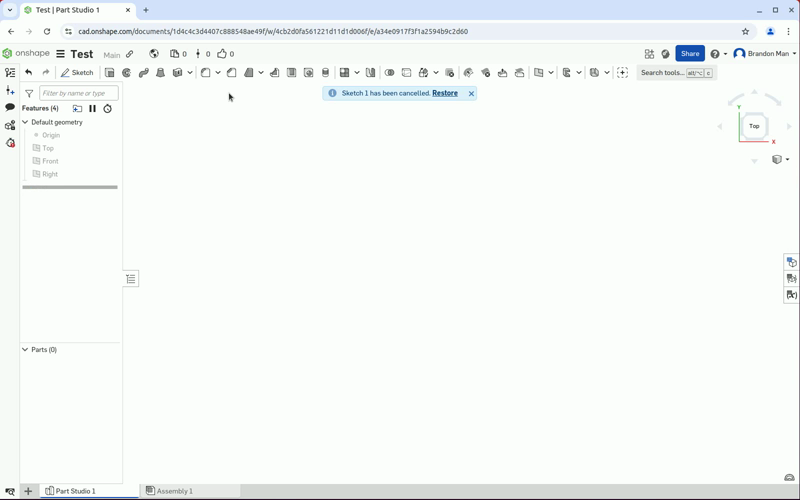
mouse_move(73, 352)
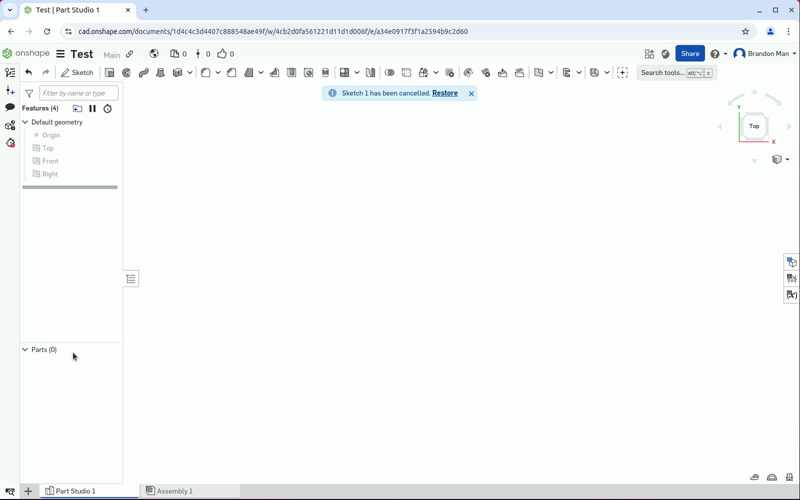
key(y)
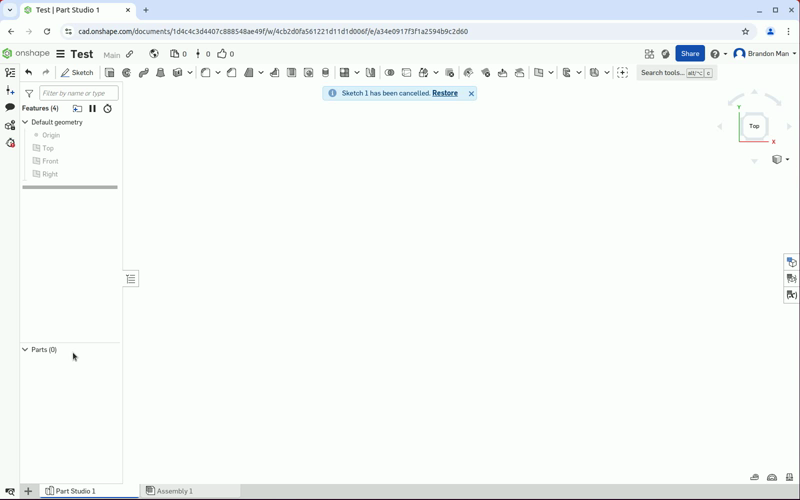
key(shift+p)
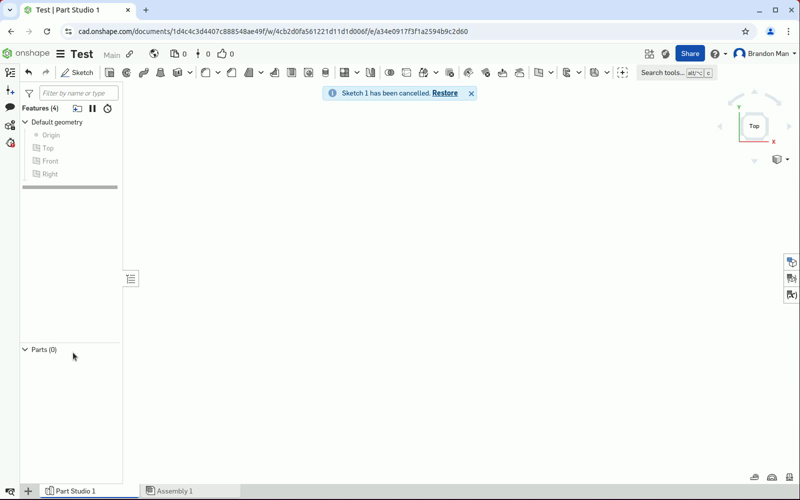
key(space)
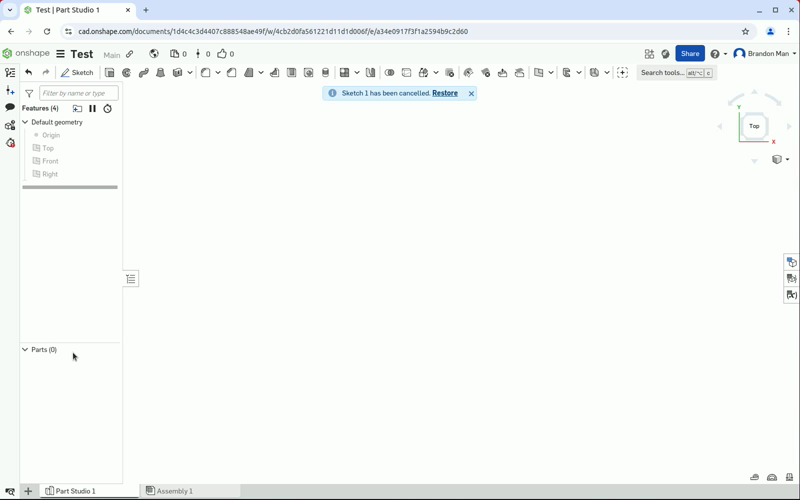
key_down(shift)
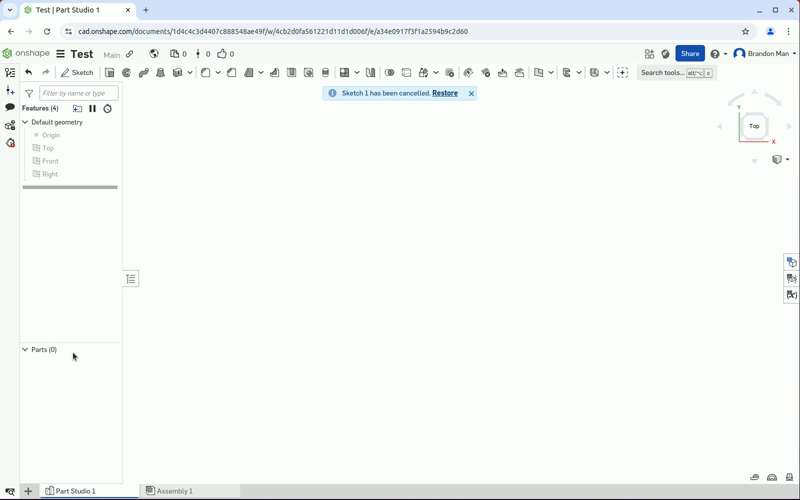
key(up)
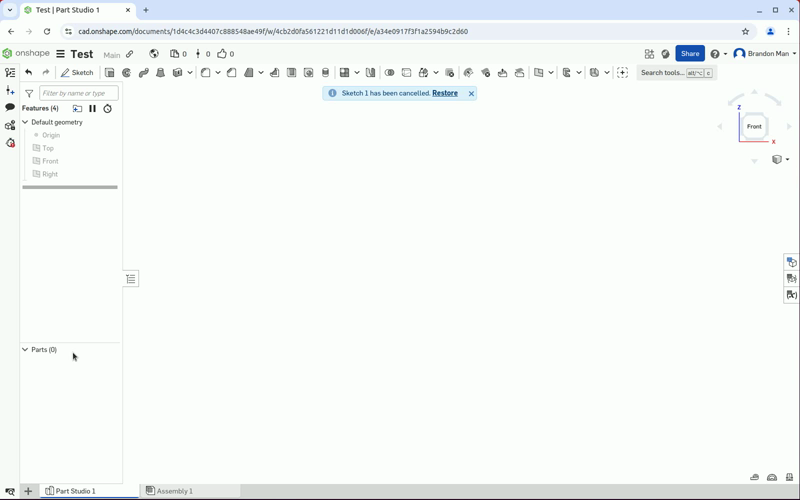
key_up(shift)
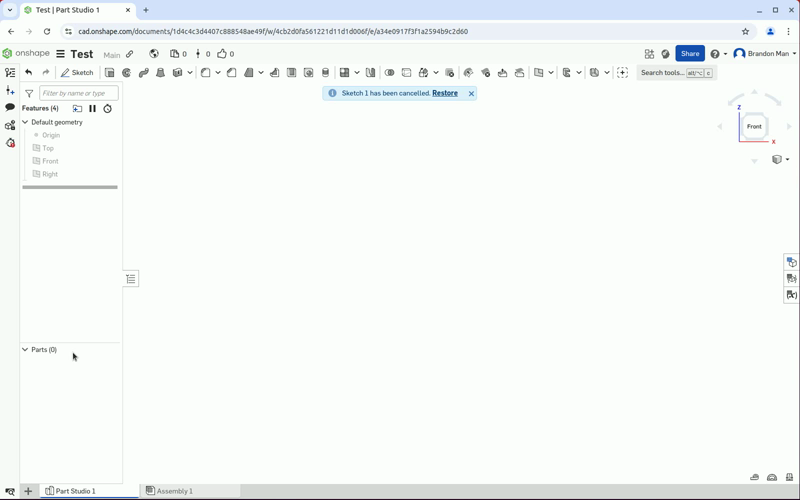
mouse_move(73, 352)
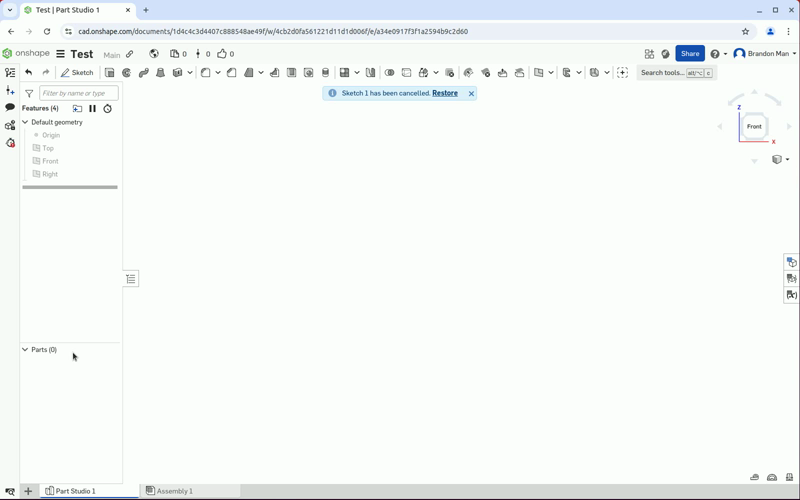
key(shift+y)
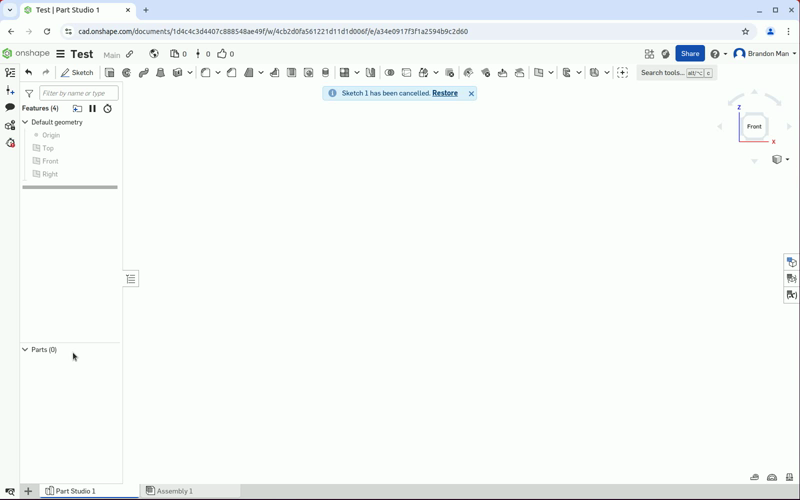
key(shift+s)
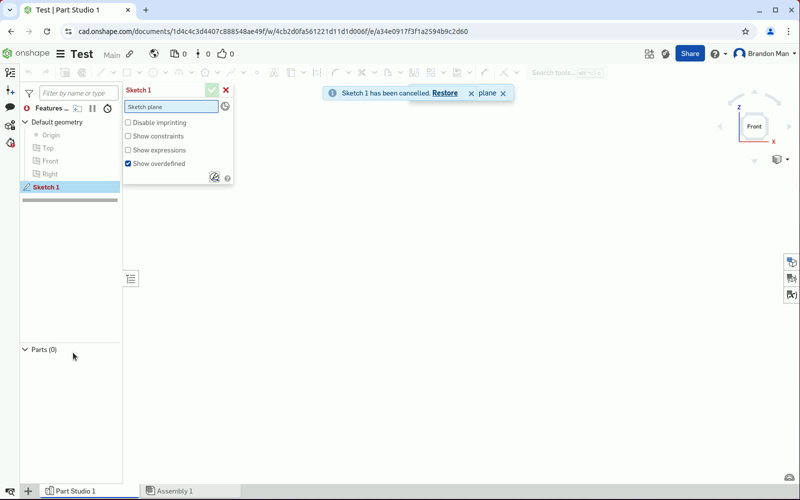
mouse_move(73, 163)
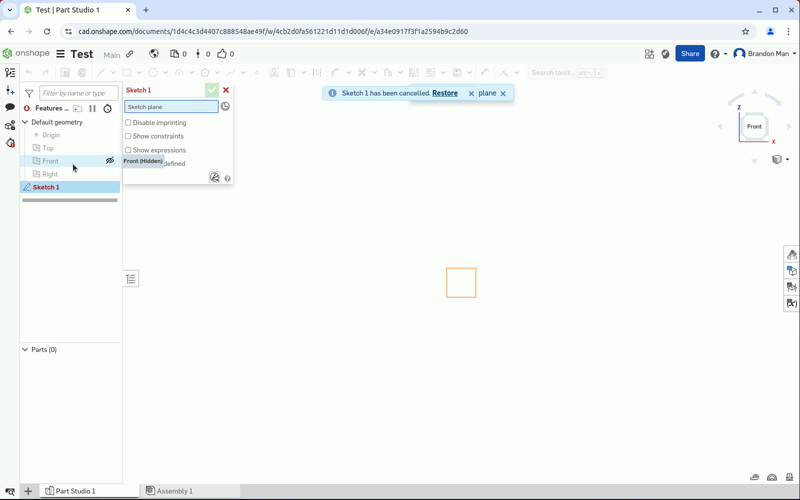
click(73, 163)
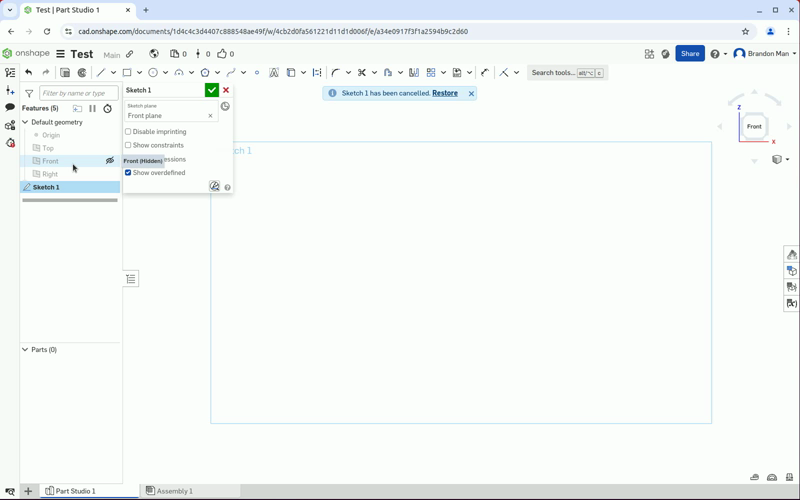
mouse_move(73, 352)
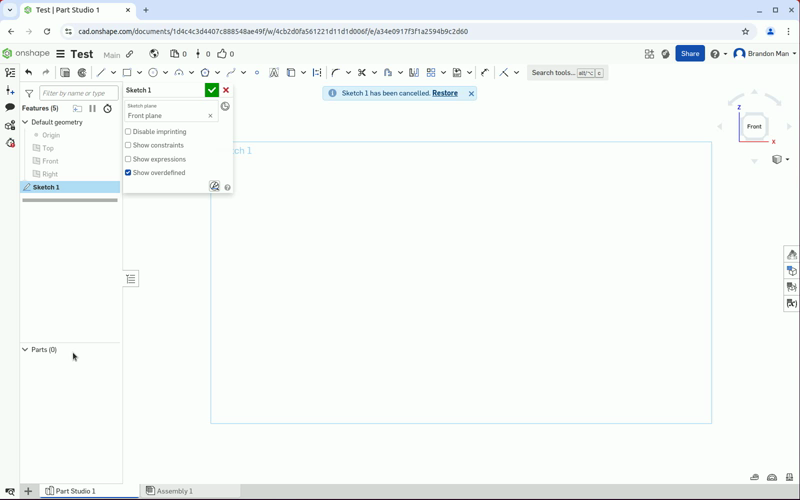
key(y)
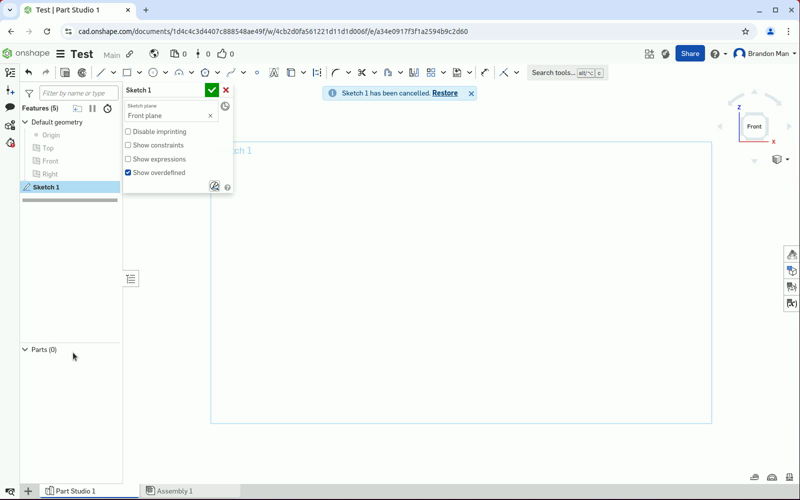
key(c)
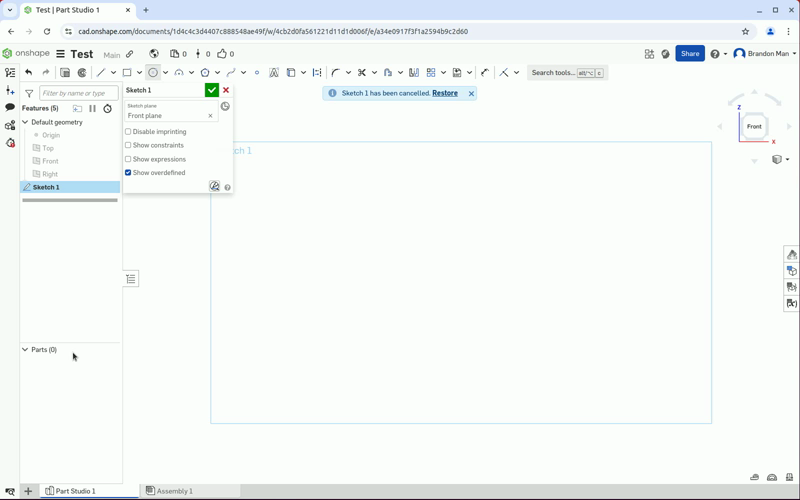
key_down(shift)
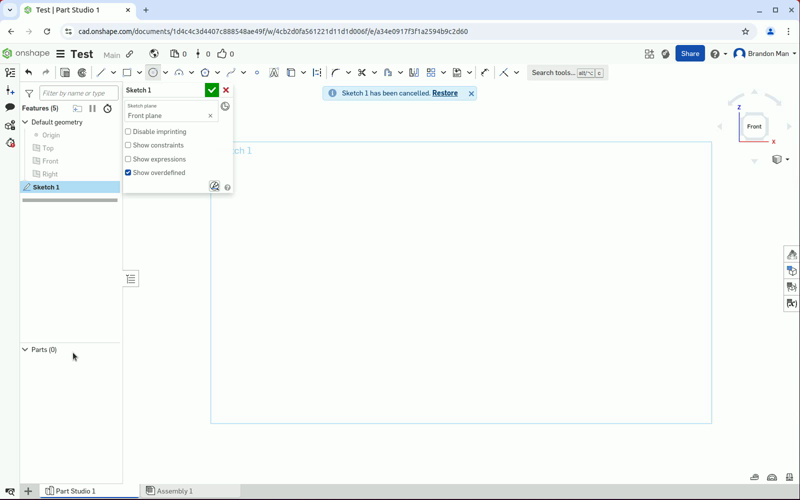
mouse_move(460, 282)
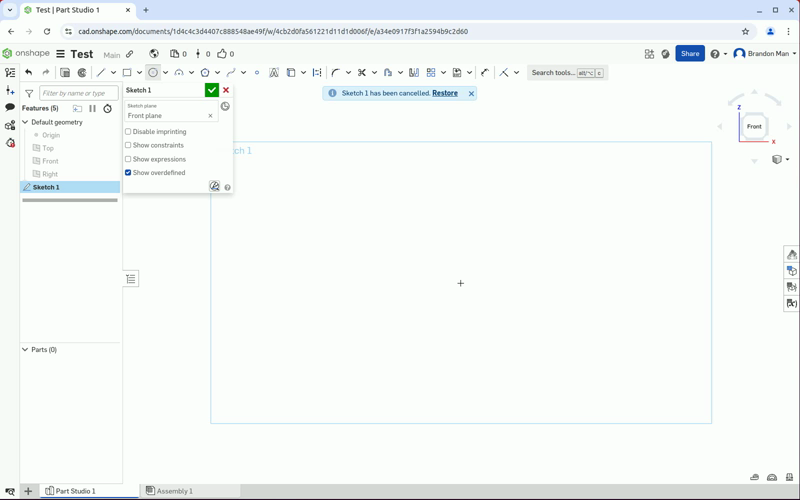
click(460, 282)
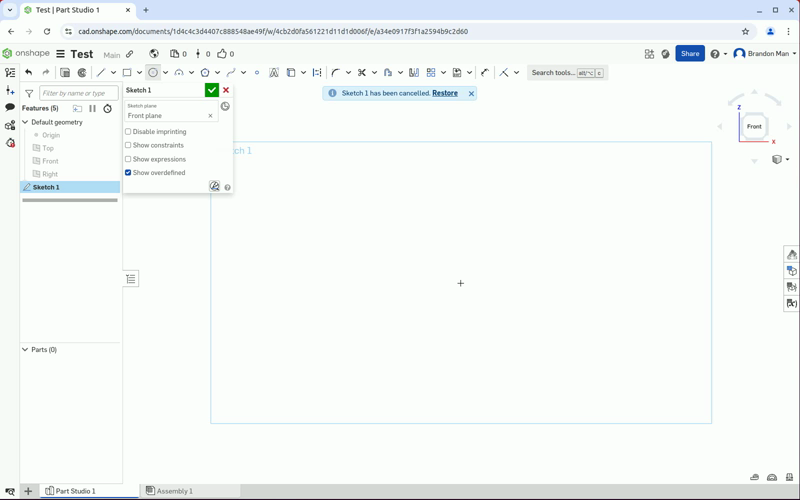
key_up(shift)
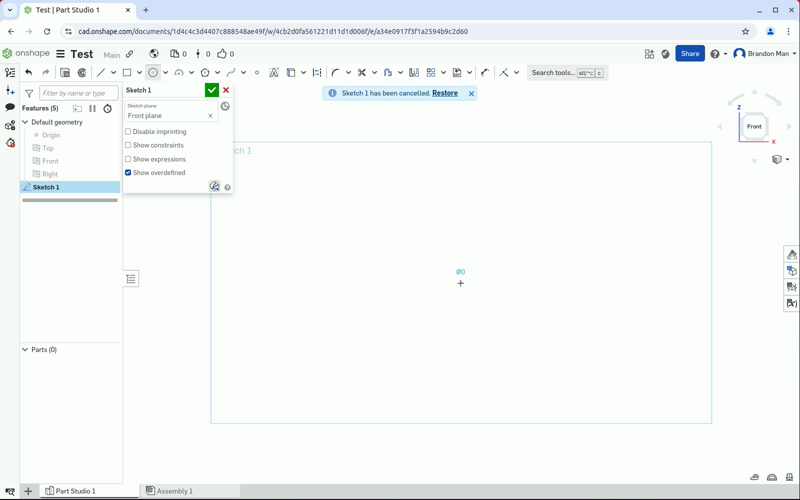
mouse_move(505, 282)
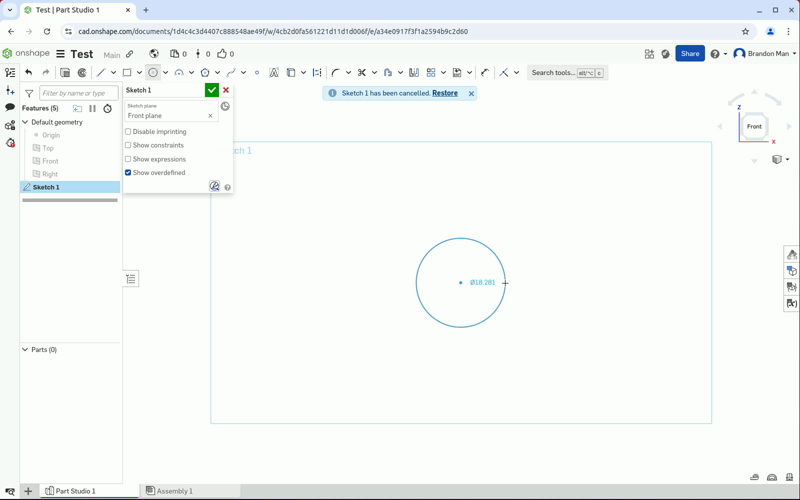
click(505, 282)
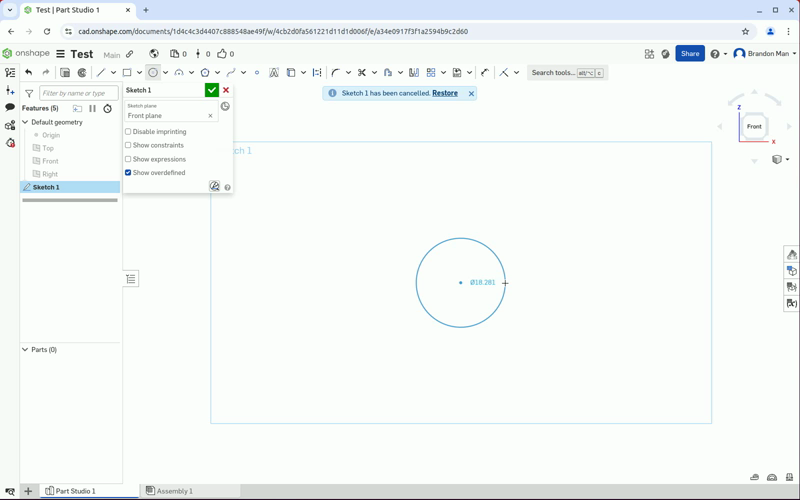
key(esc)
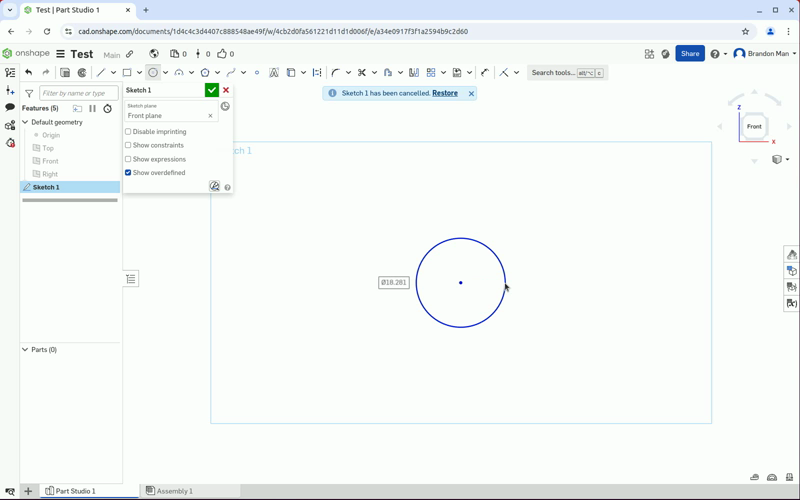
key(c)
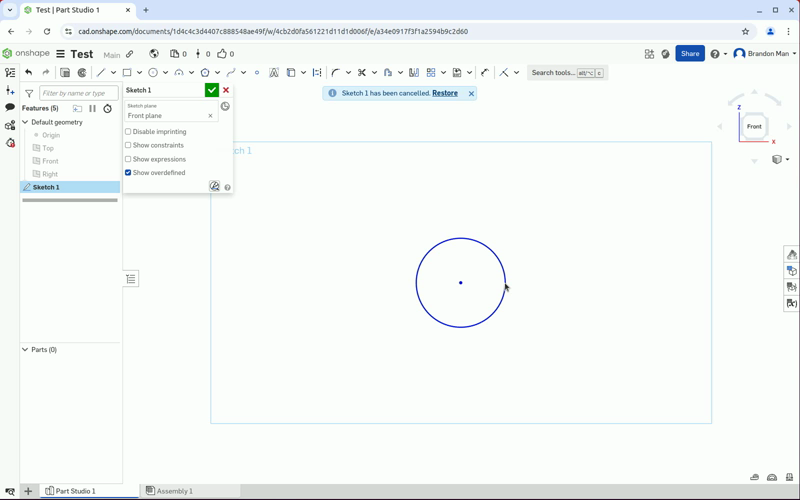
key_down(shift)
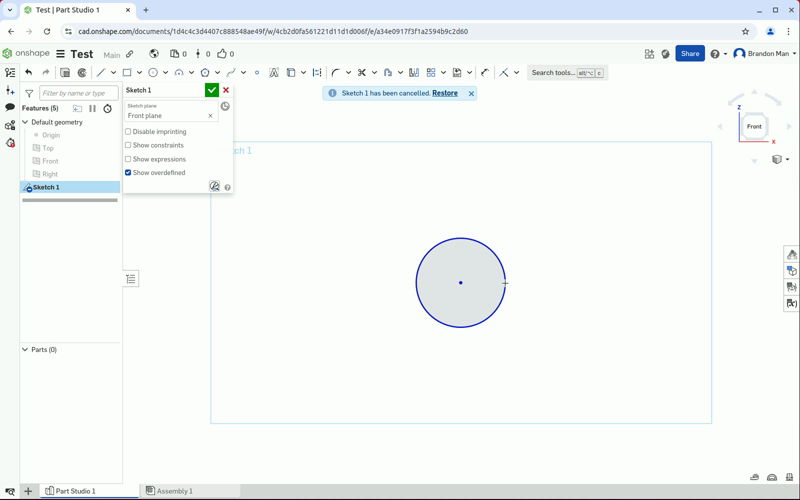
mouse_move(460, 282)
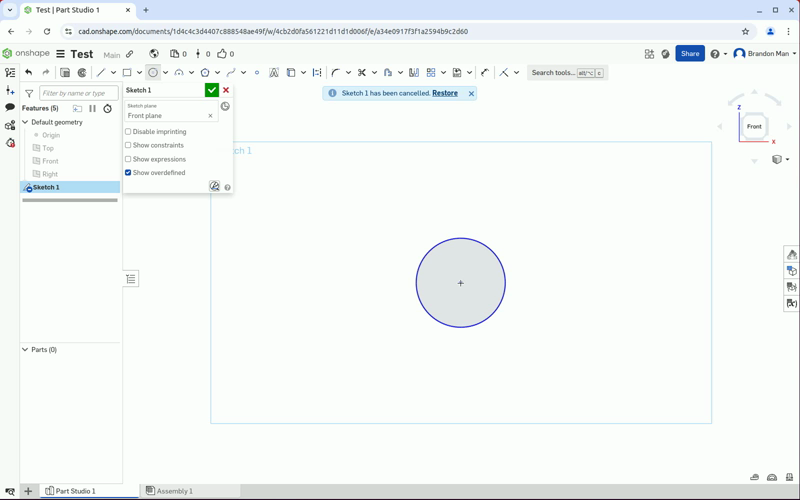
click(460, 282)
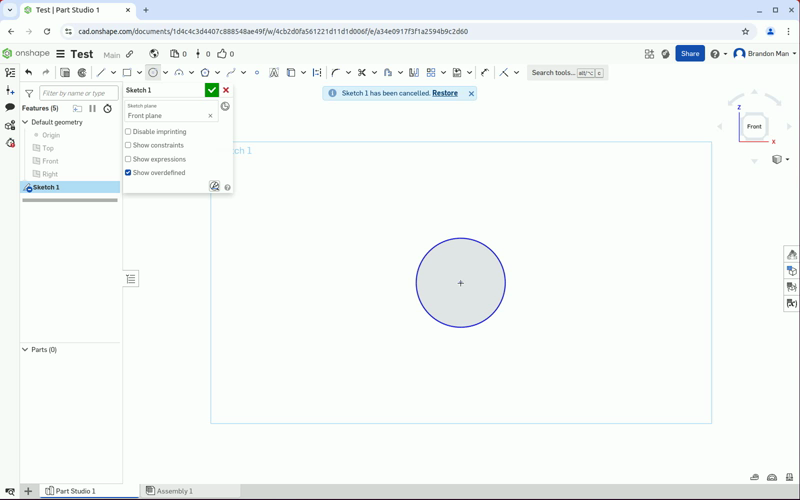
key_up(shift)
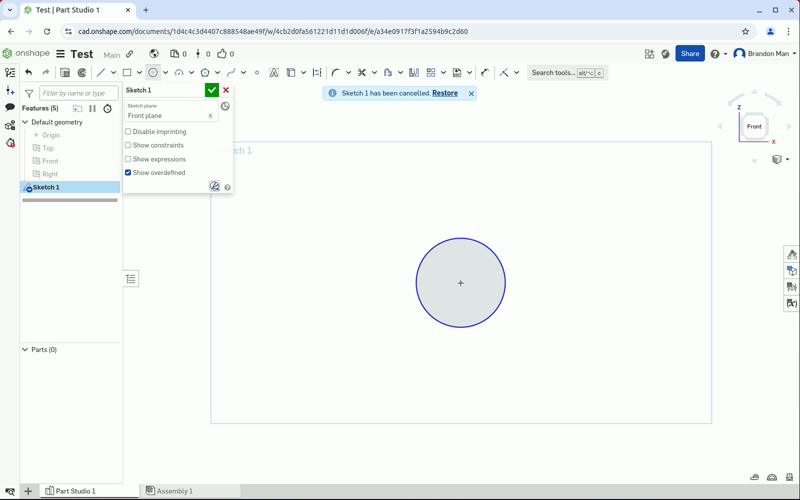
mouse_move(478, 282)
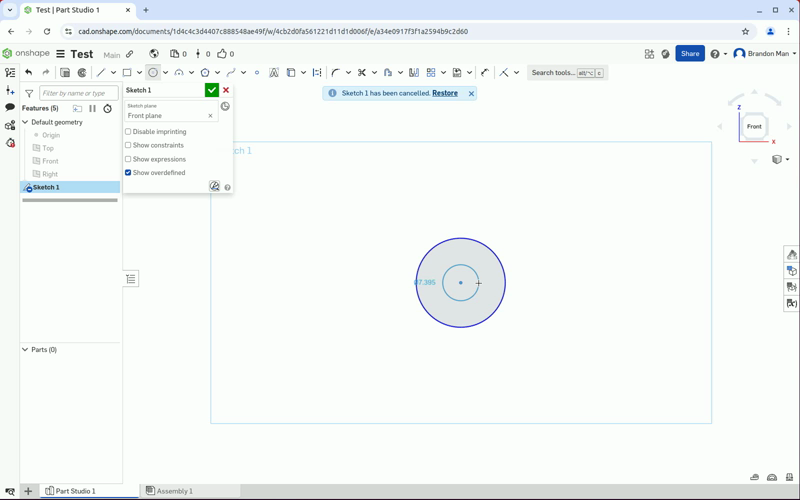
click(478, 282)
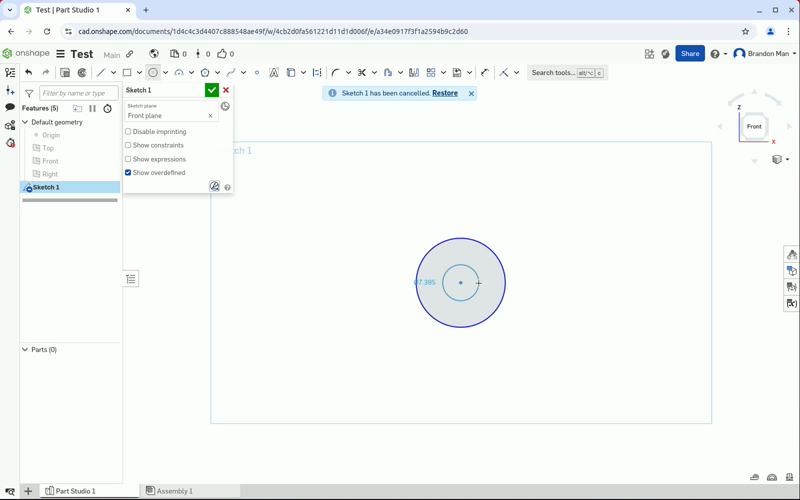
key(esc)
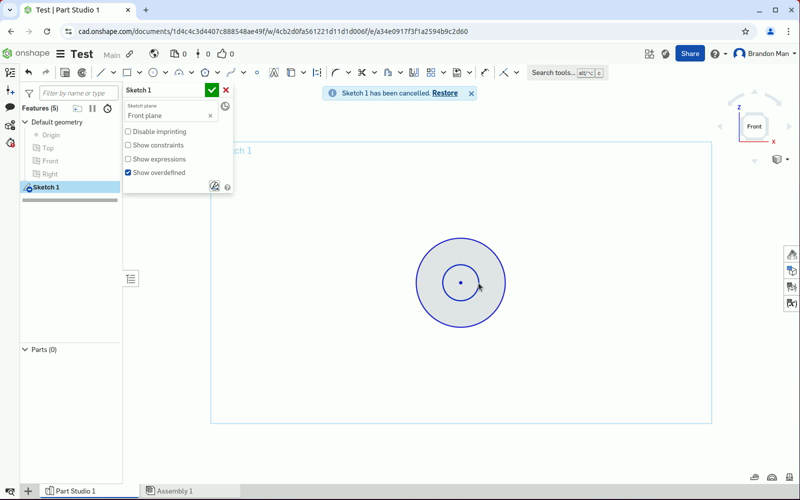
mouse_move(496, 288)
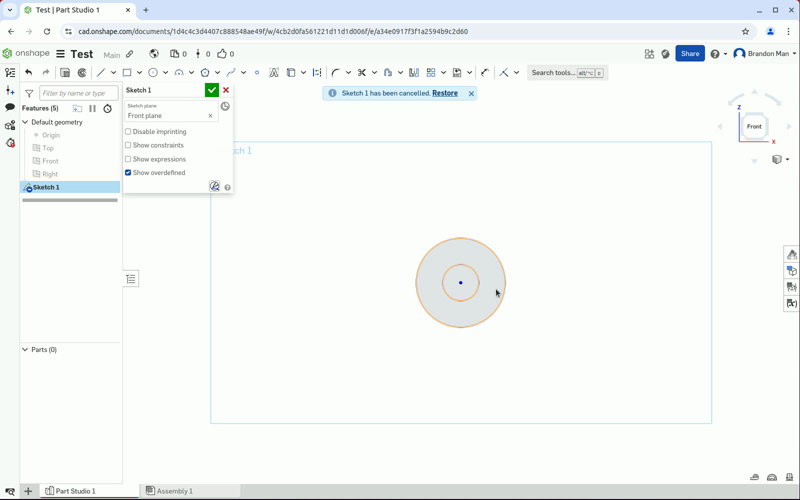
click(496, 288)
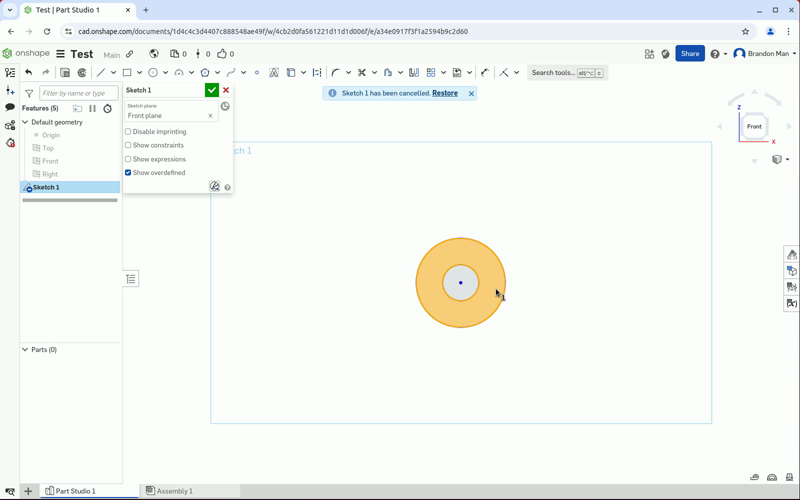
mouse_move(73, 352)
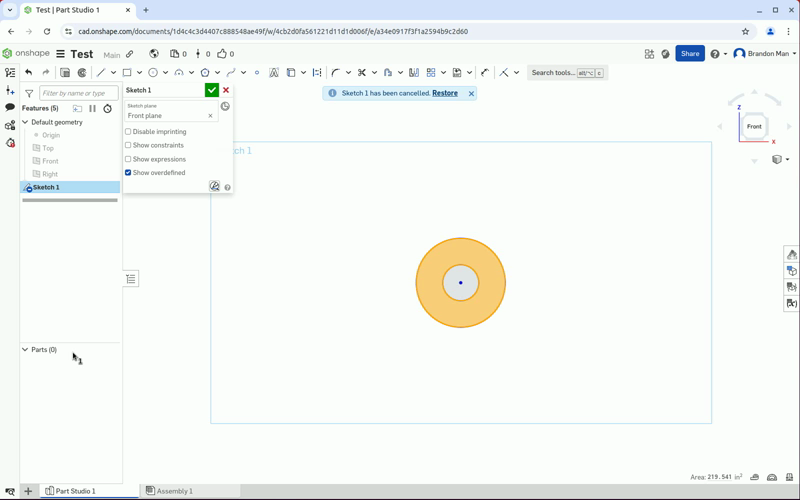
key(shift+y)
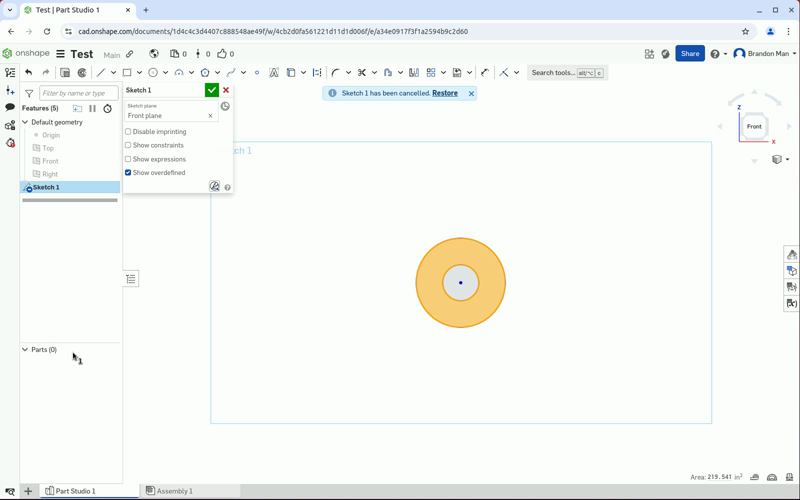
key(shift+e)
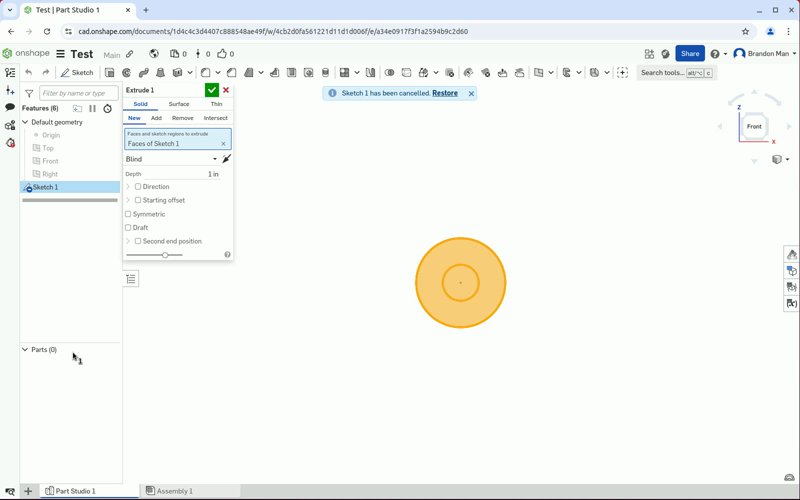
mouse_move(143, 106)
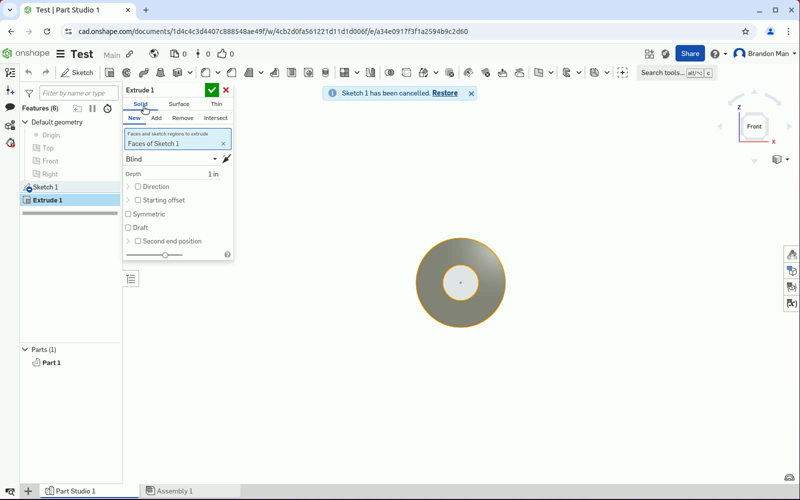
click(143, 106)
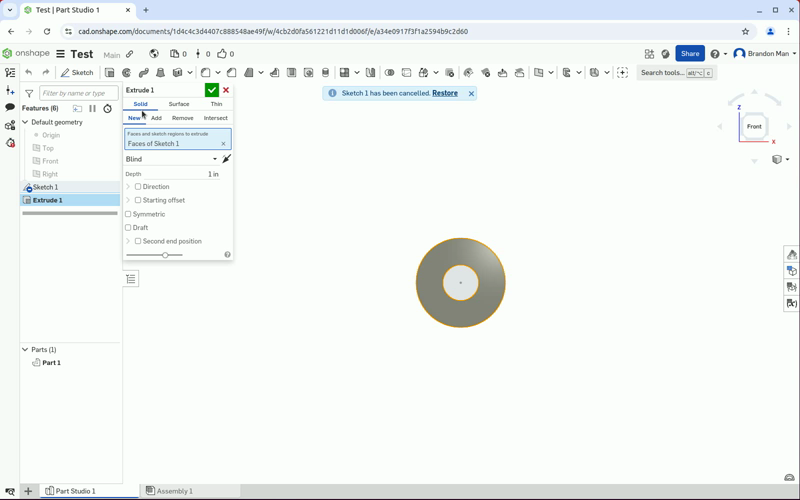
mouse_move(137, 120)
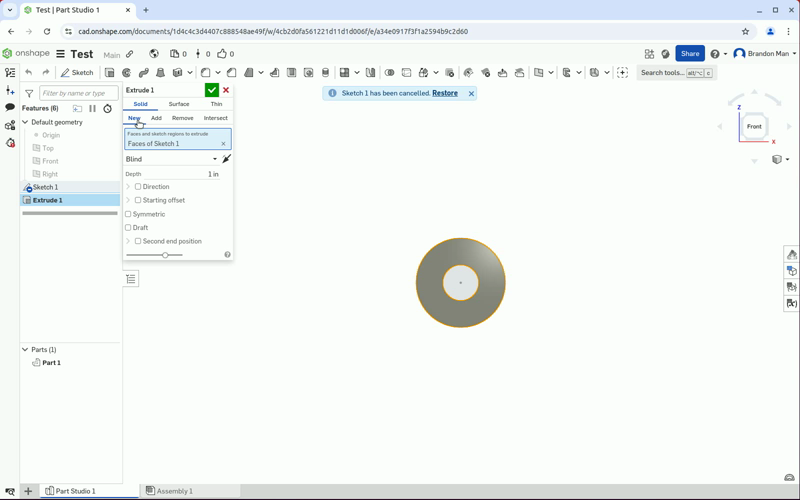
click(137, 120)
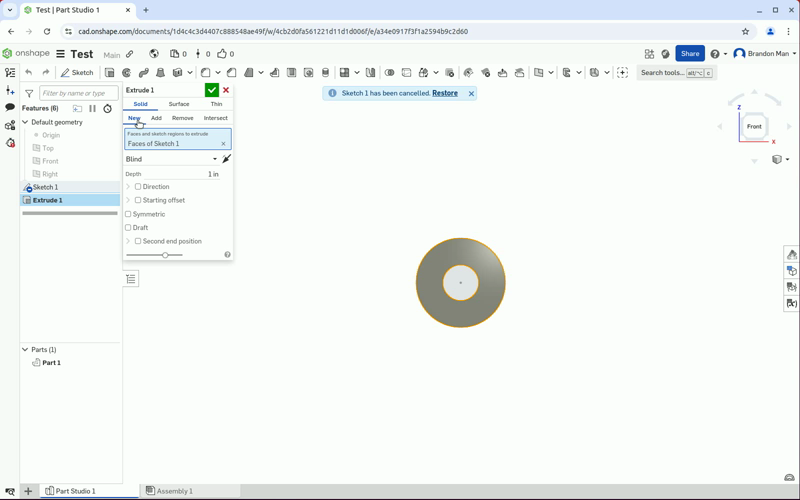
key(tab, 4)
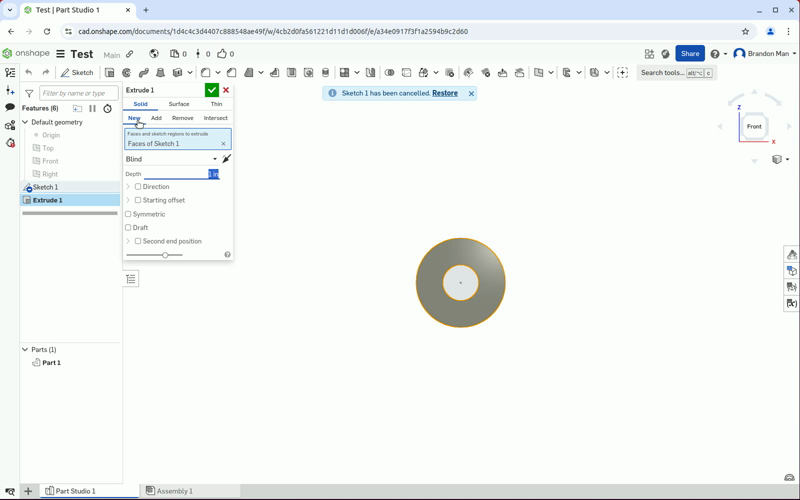
text(3.611)
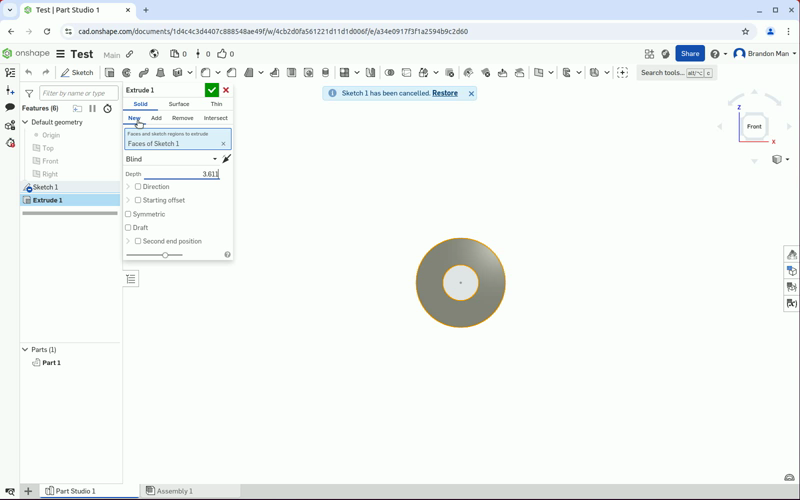
key(enter)
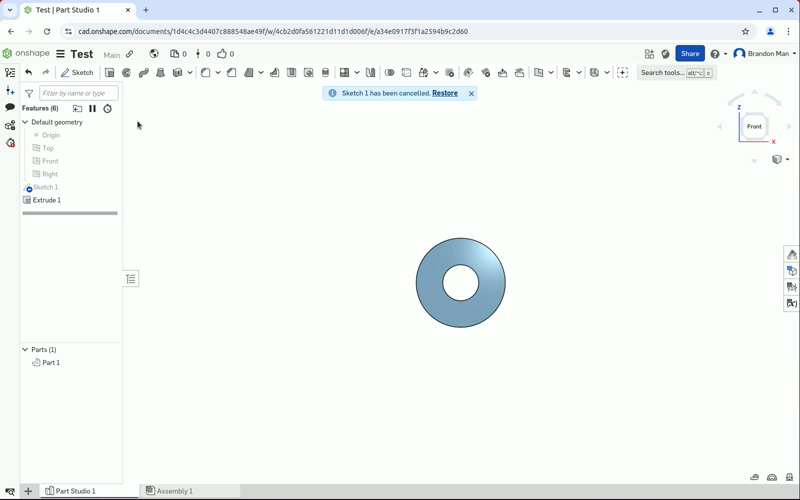
key(shift+h)
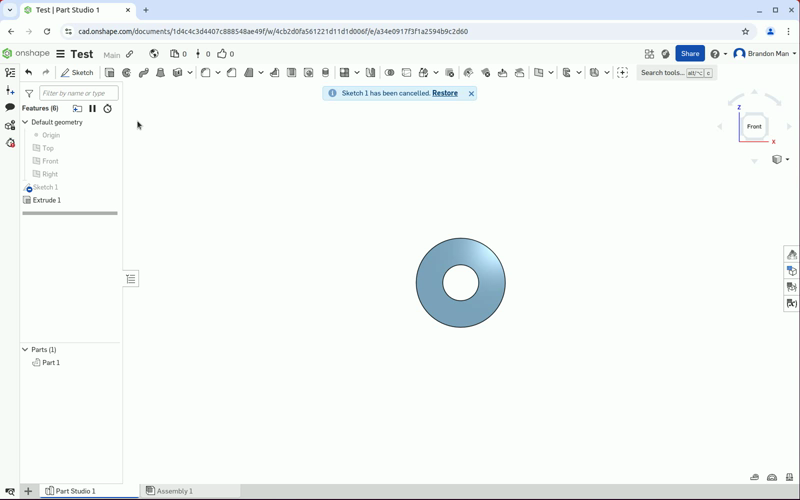
key(shift+h)
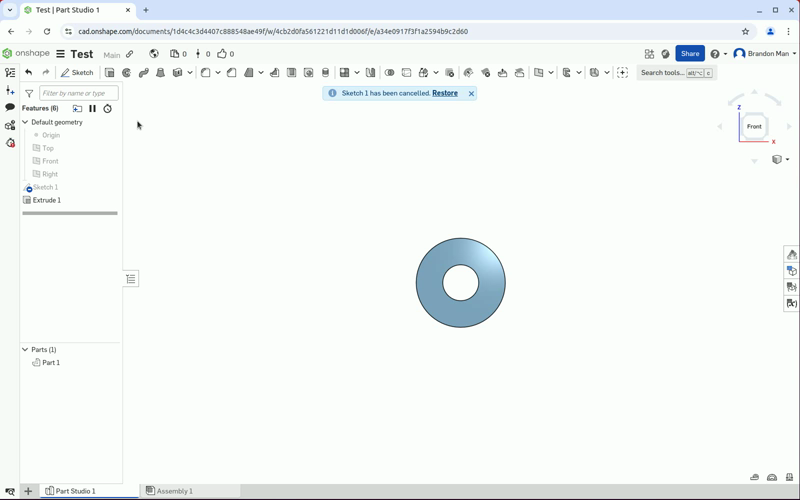
mouse_move(73, 189)
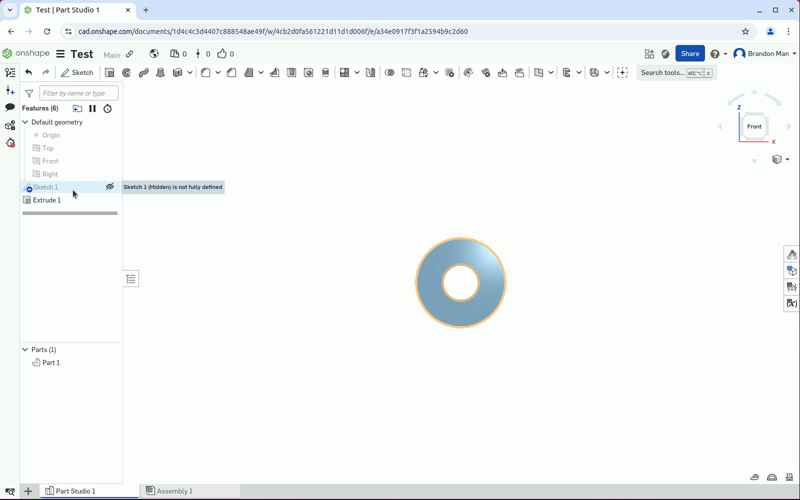
click(73, 189)
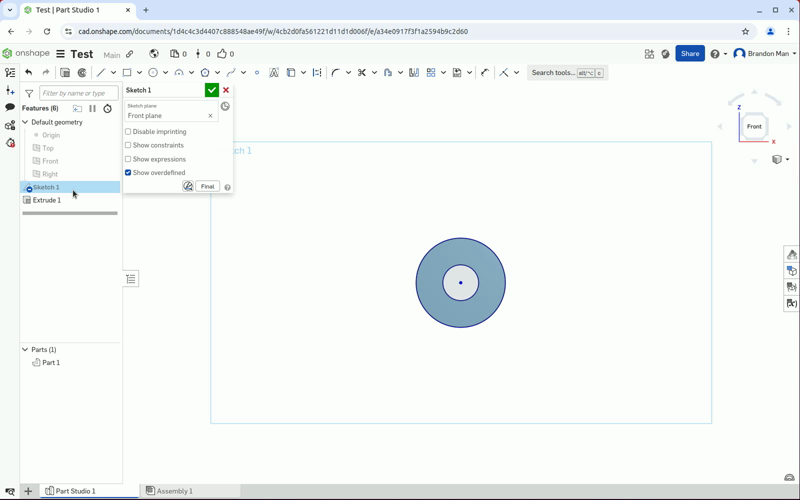
mouse_move(229, 92)
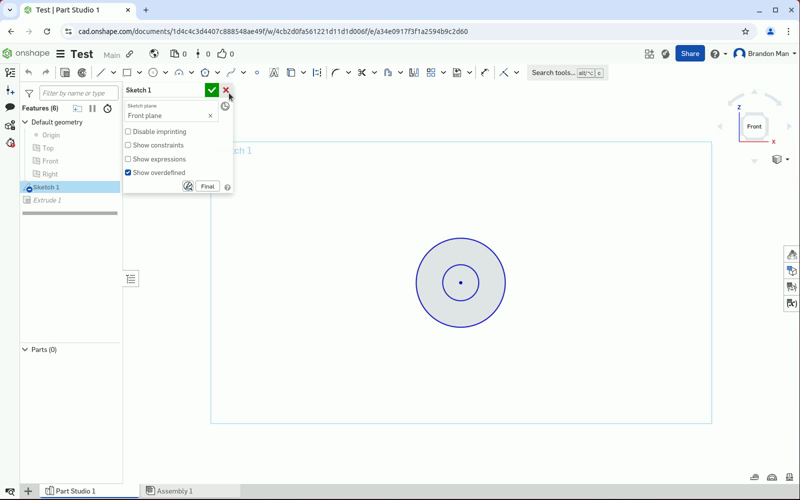
click(229, 92)
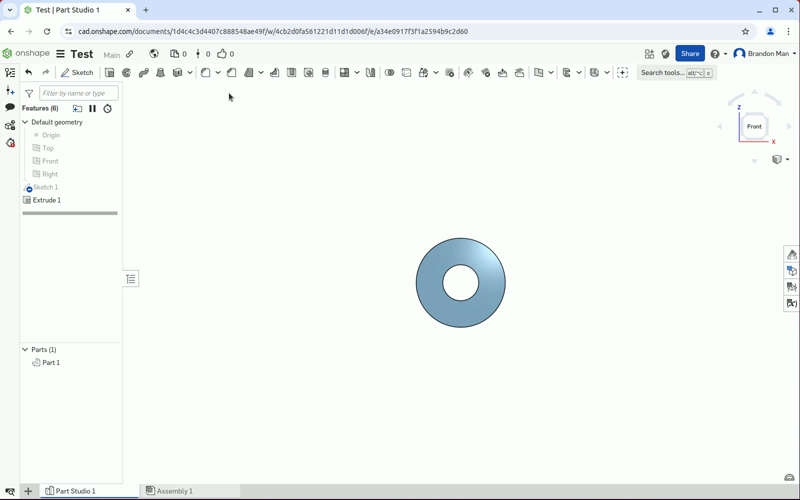
mouse_move(541, 75)
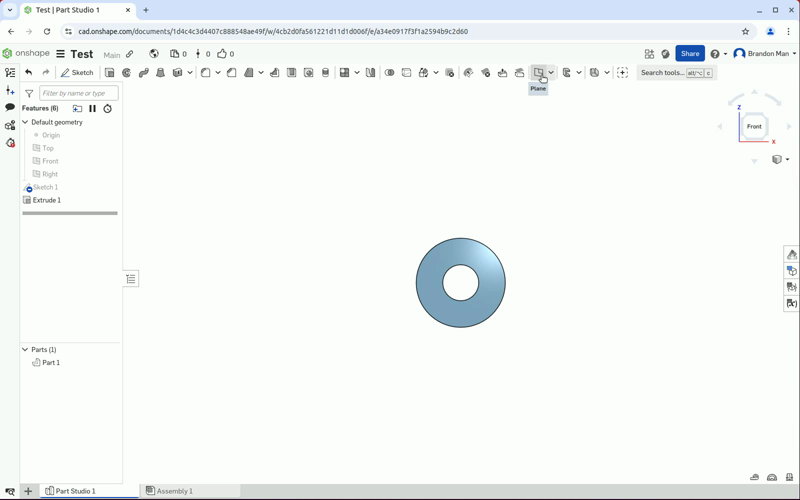
click(541, 75)
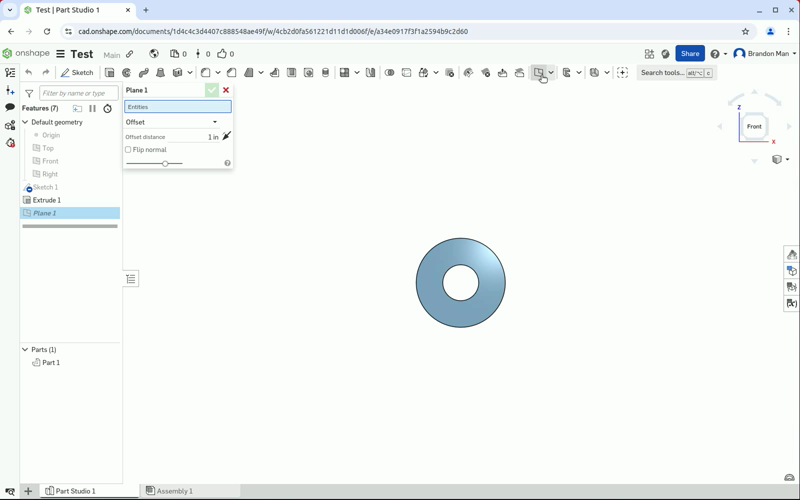
mouse_move(73, 163)
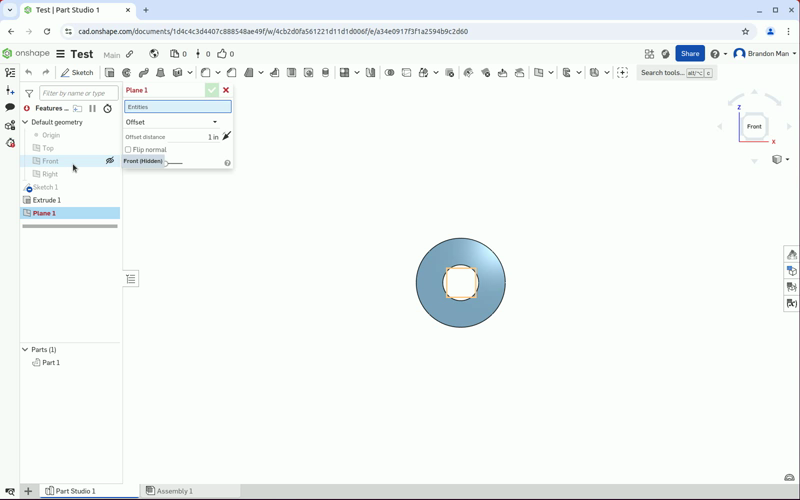
click(73, 163)
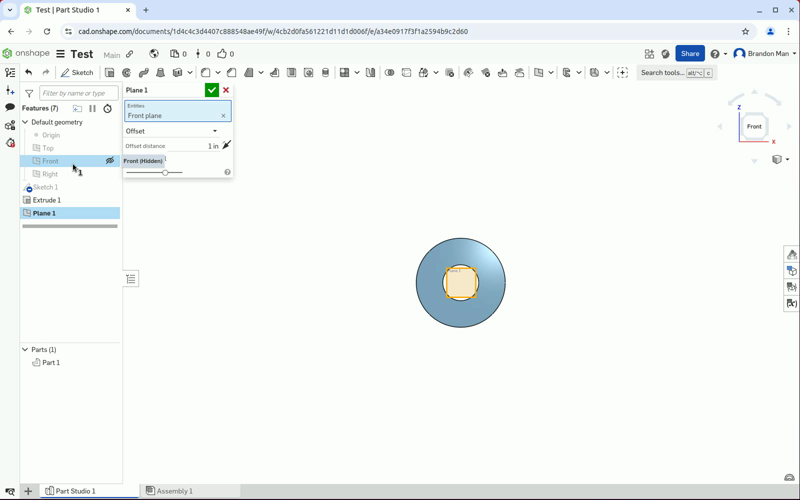
key(tab, 2)
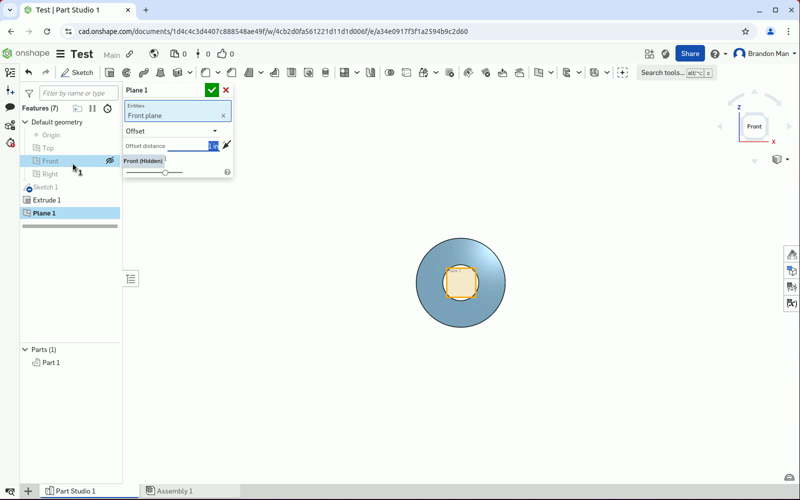
text(3.605)
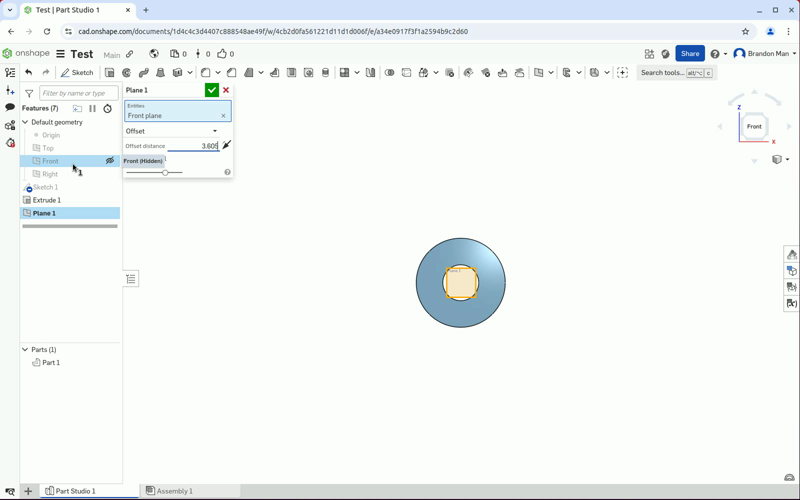
key(enter, 2)
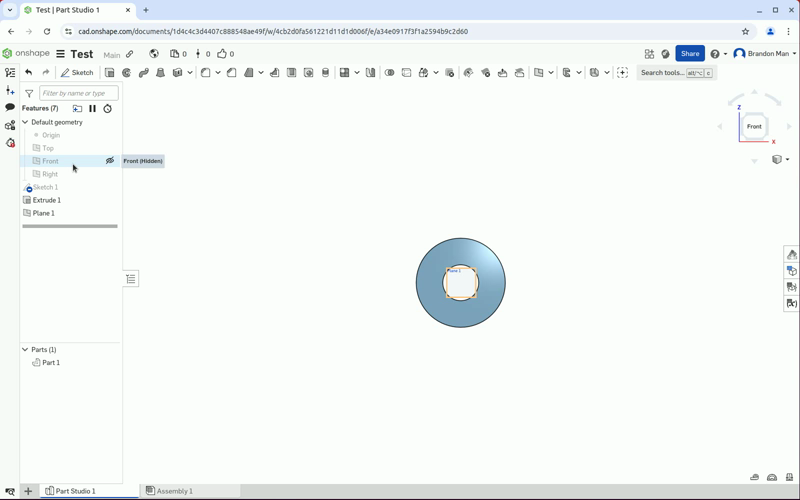
key(shift+s)
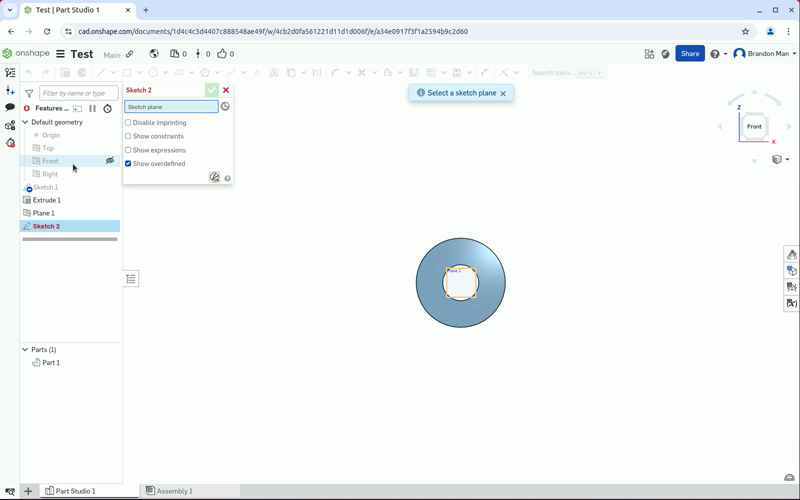
mouse_move(73, 215)
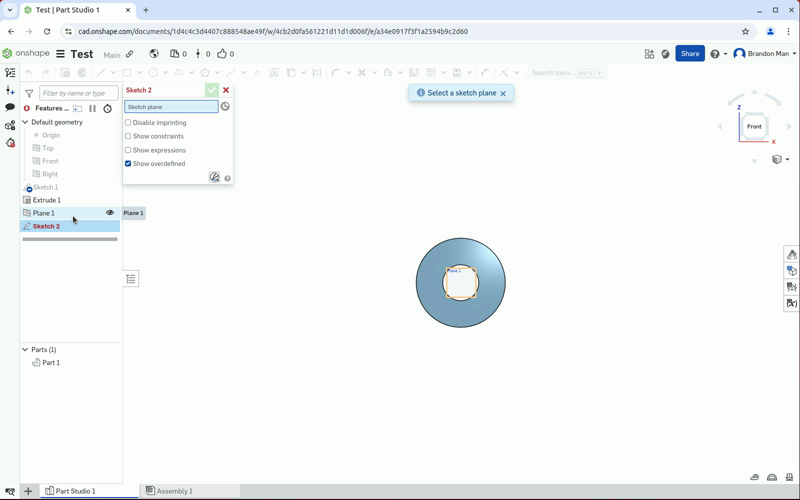
click(73, 215)
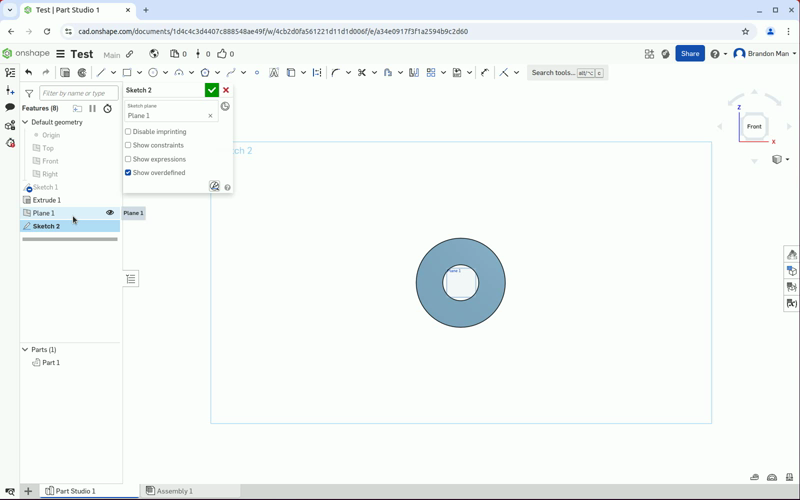
mouse_move(73, 352)
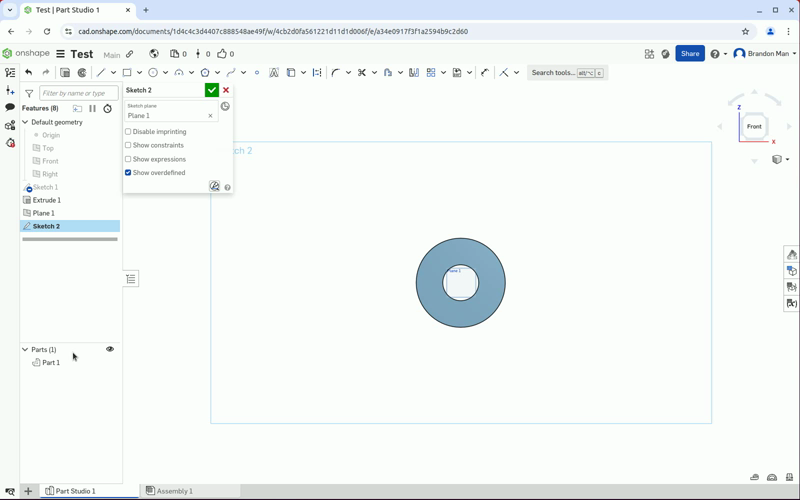
key(y)
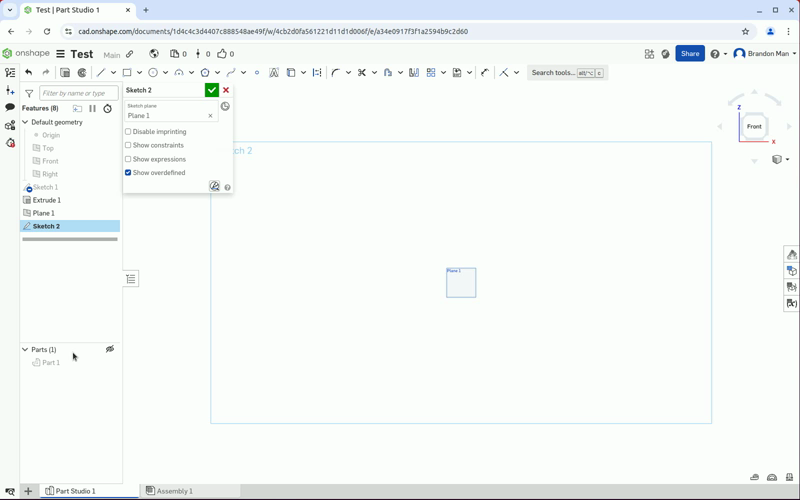
key(c)
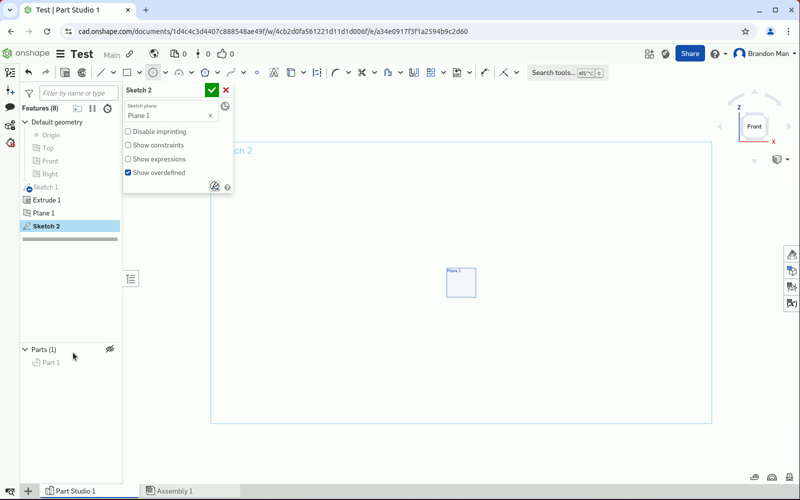
key_down(shift)
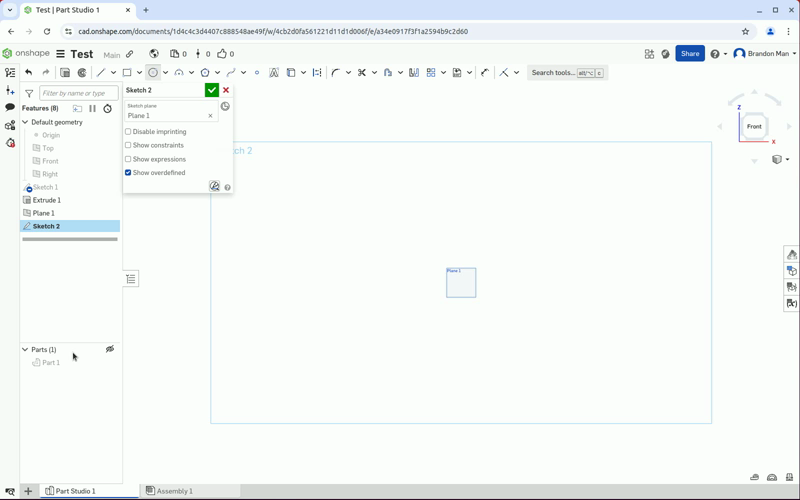
mouse_move(460, 282)
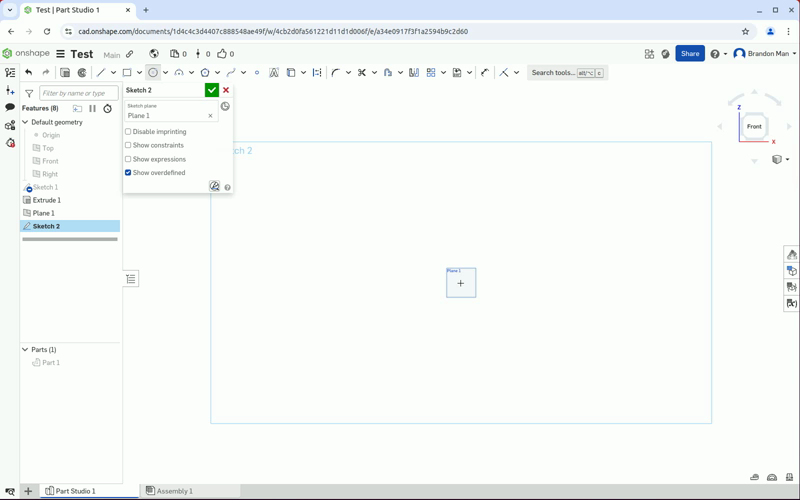
click(460, 282)
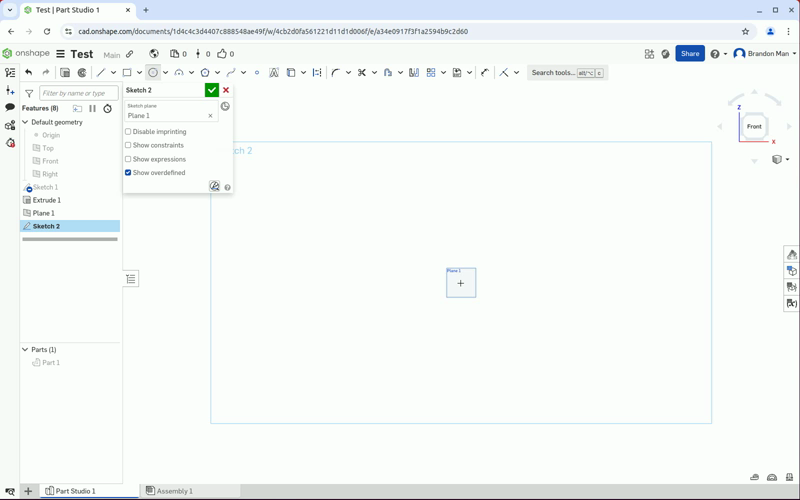
key_up(shift)
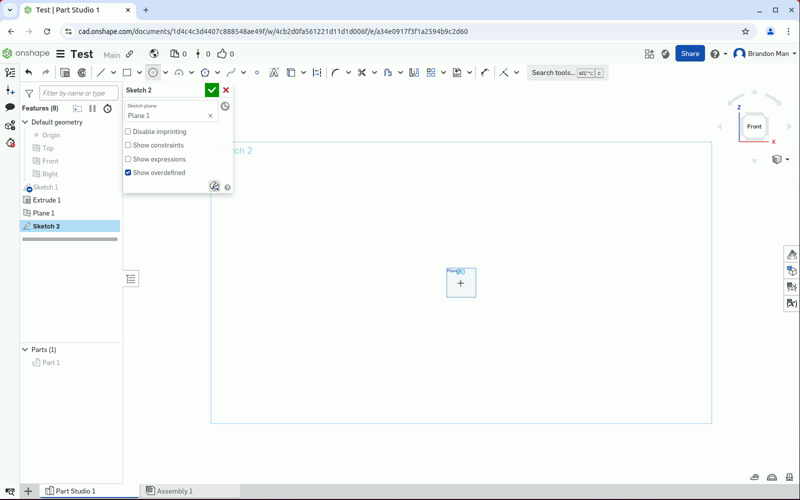
mouse_move(492, 282)
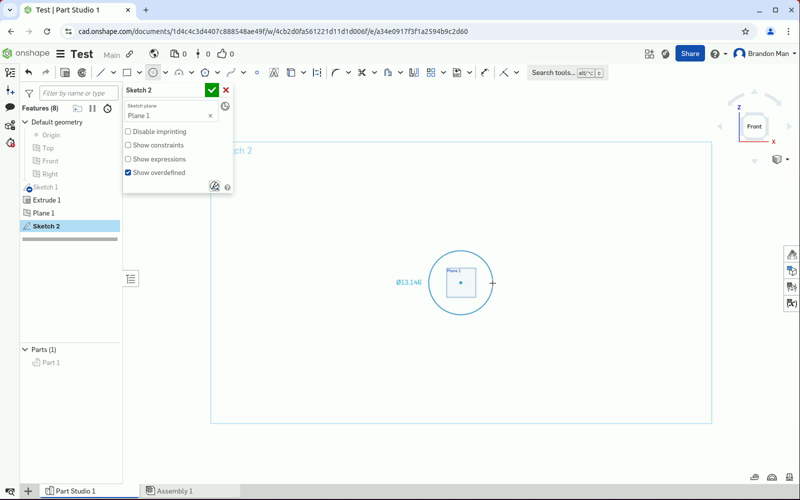
click(492, 282)
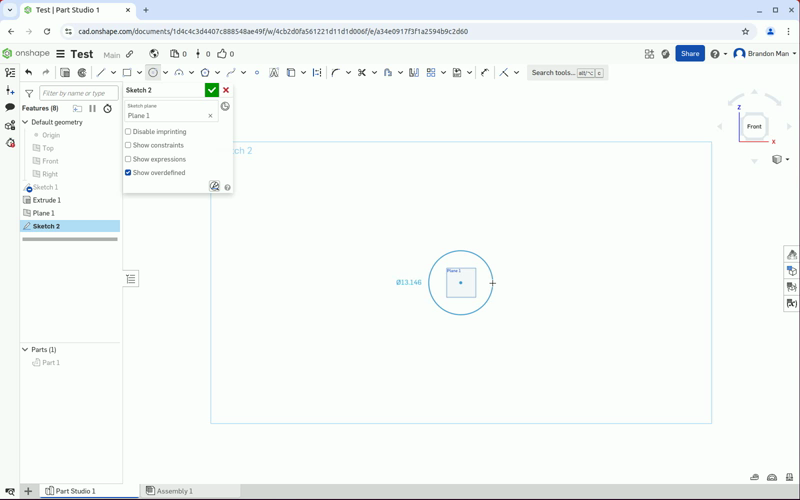
key(esc)
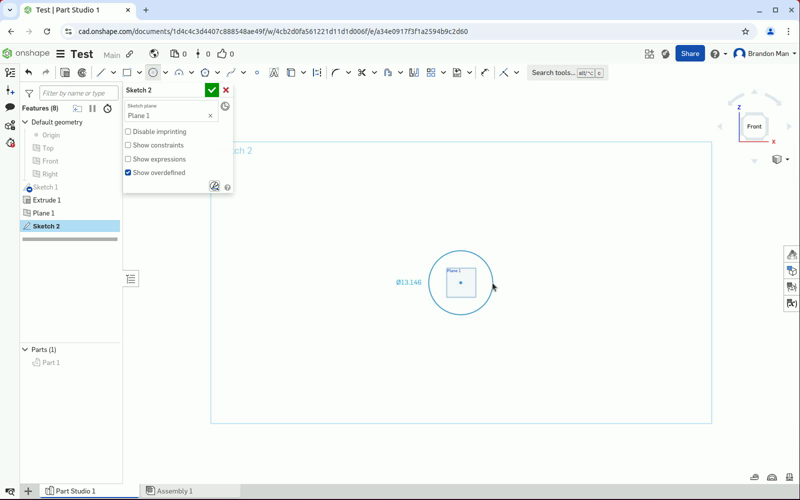
key(c)
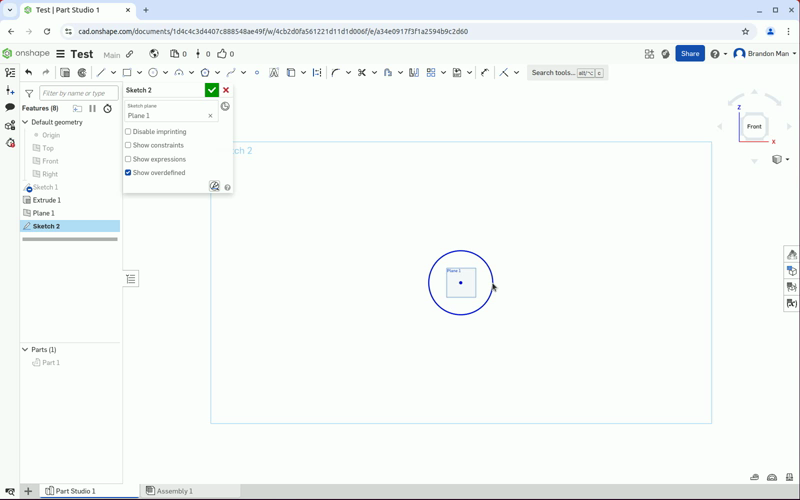
key_down(shift)
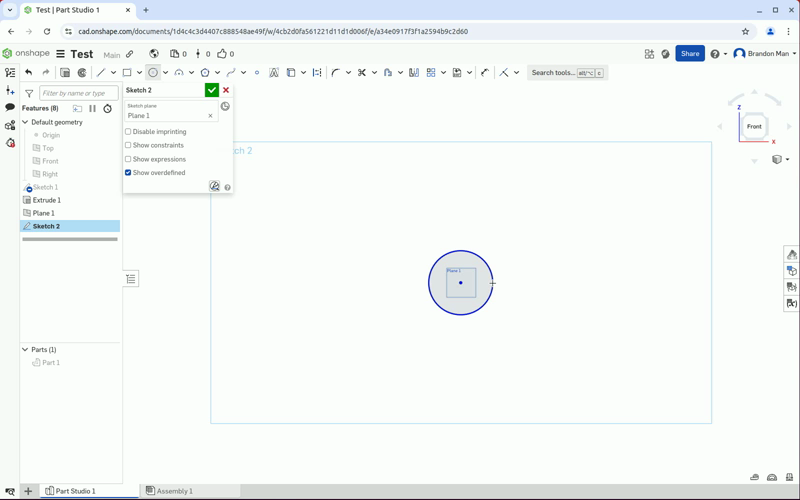
mouse_move(460, 282)
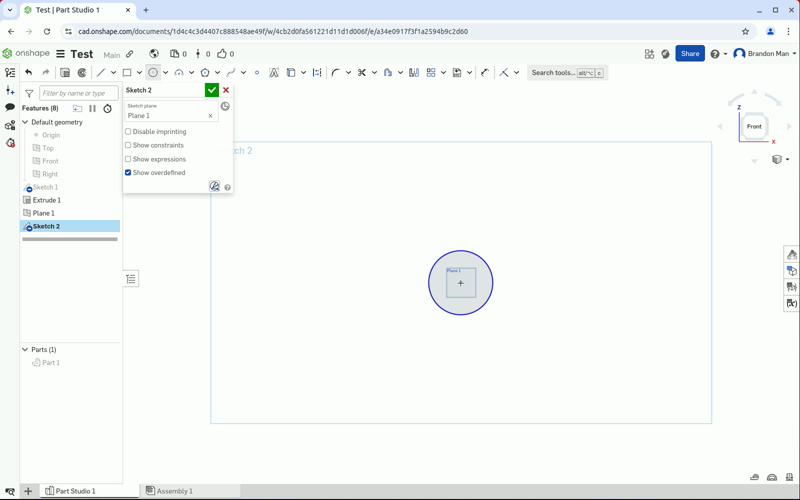
click(460, 282)
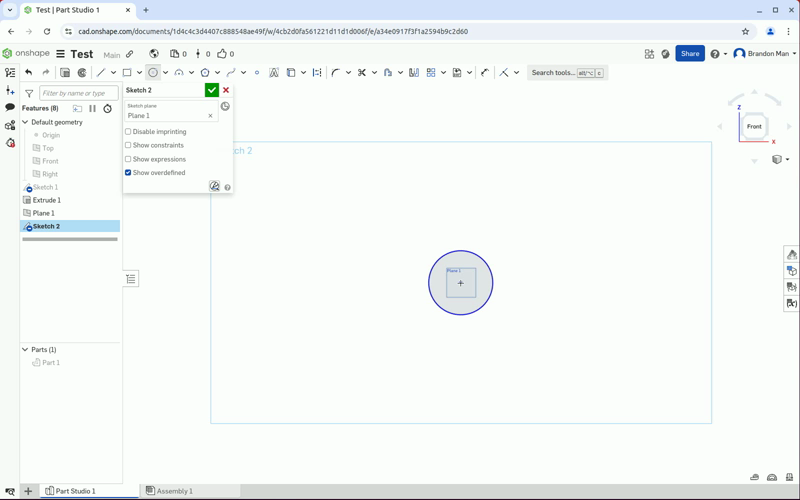
key_up(shift)
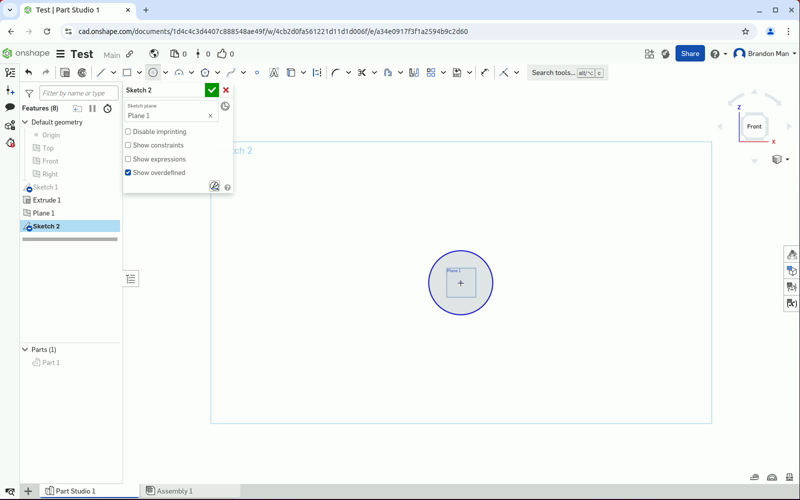
mouse_move(478, 282)
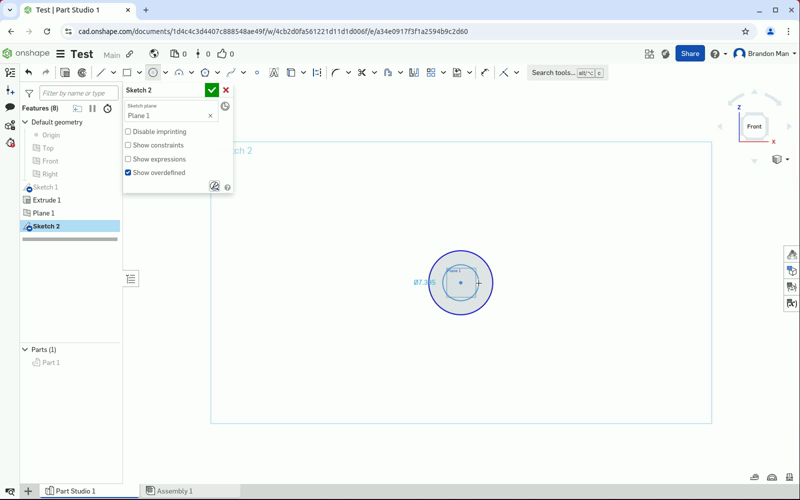
click(478, 282)
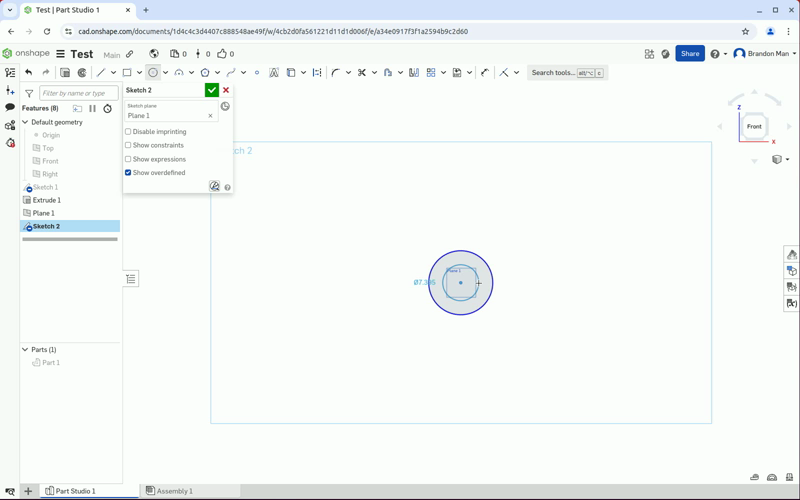
key(esc)
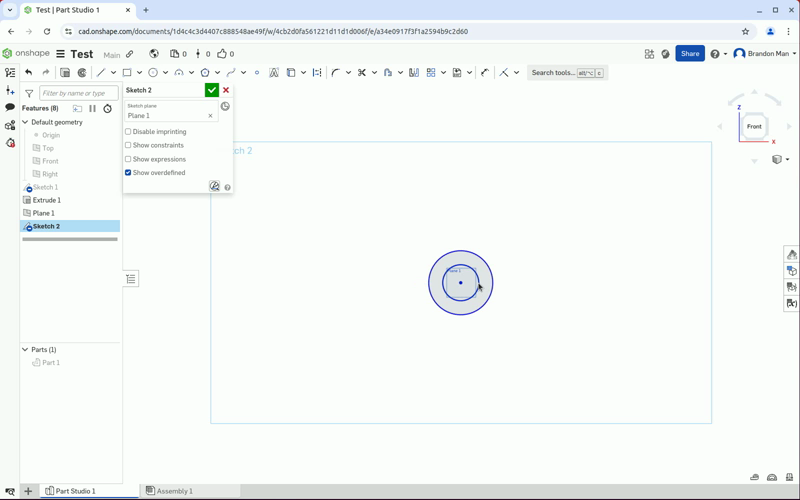
mouse_move(459, 257)
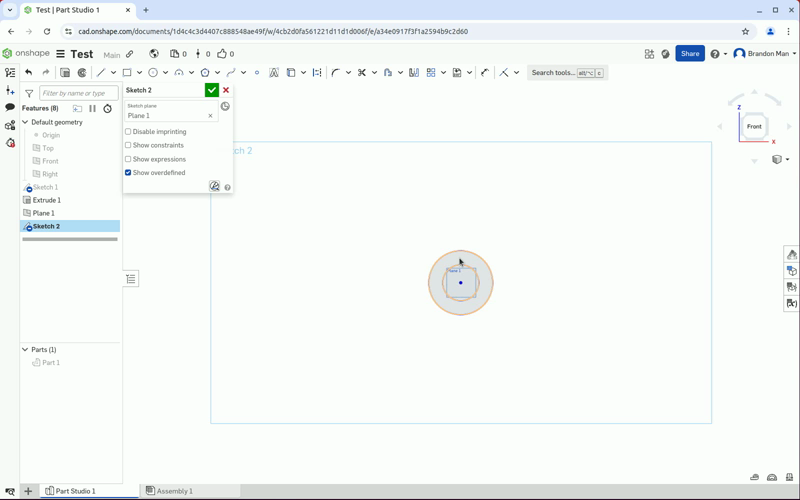
click(459, 257)
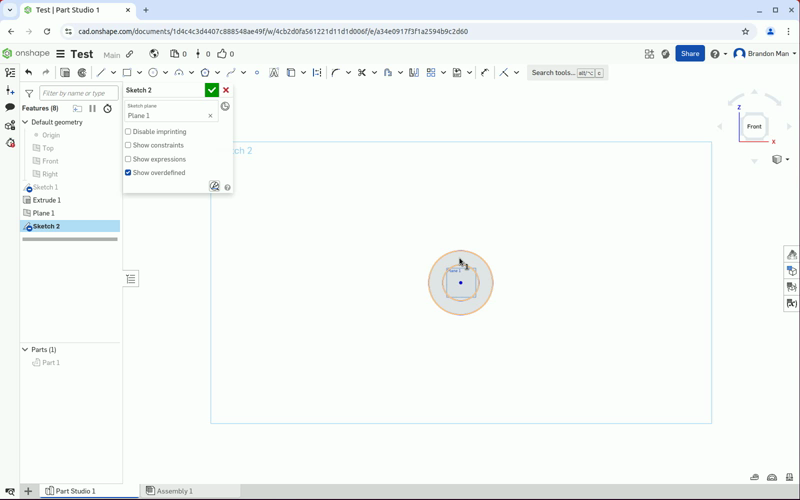
mouse_move(73, 352)
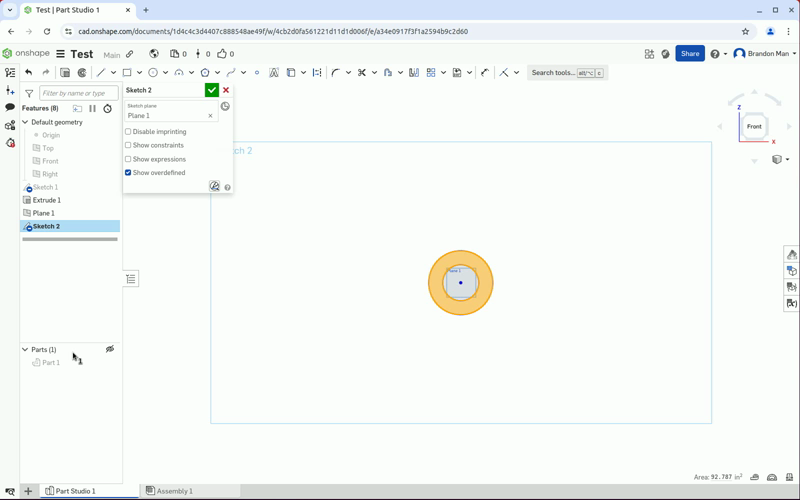
key(shift+y)
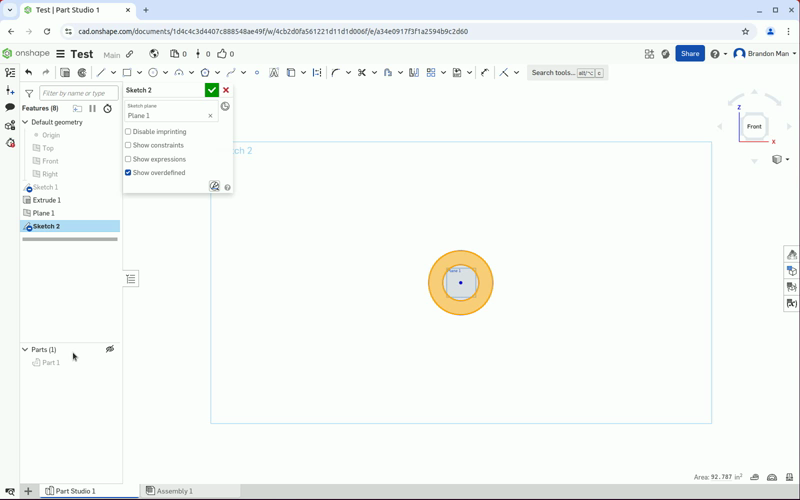
key(shift+e)
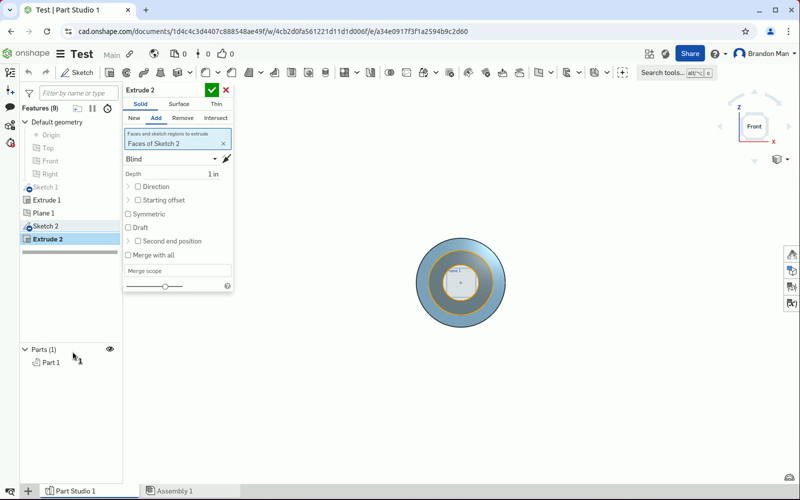
mouse_move(143, 106)
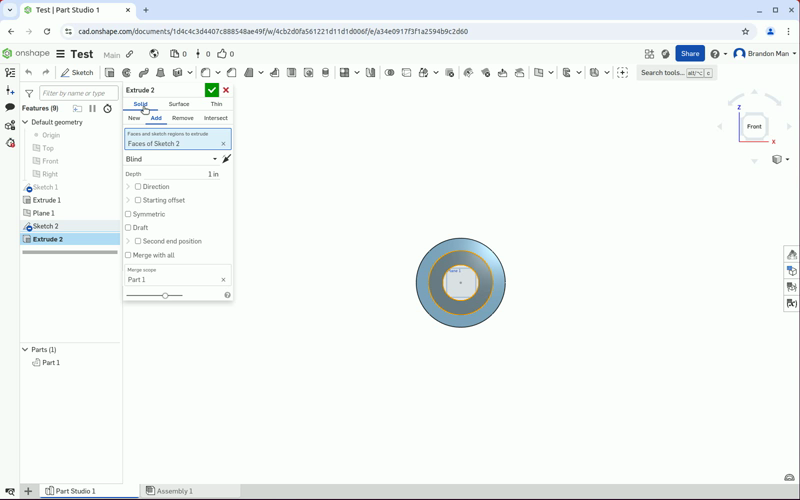
click(143, 106)
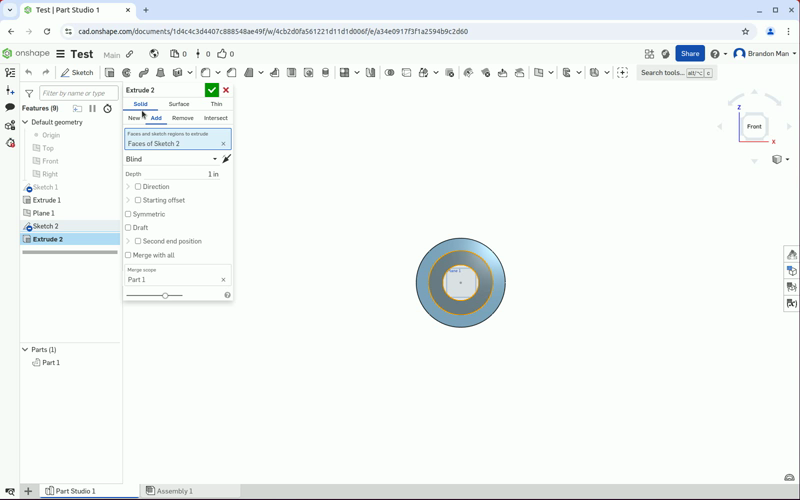
mouse_move(137, 120)
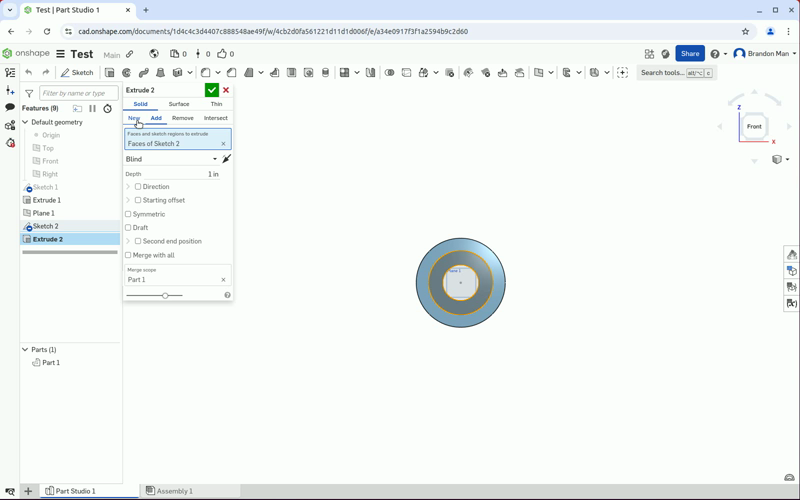
click(137, 120)
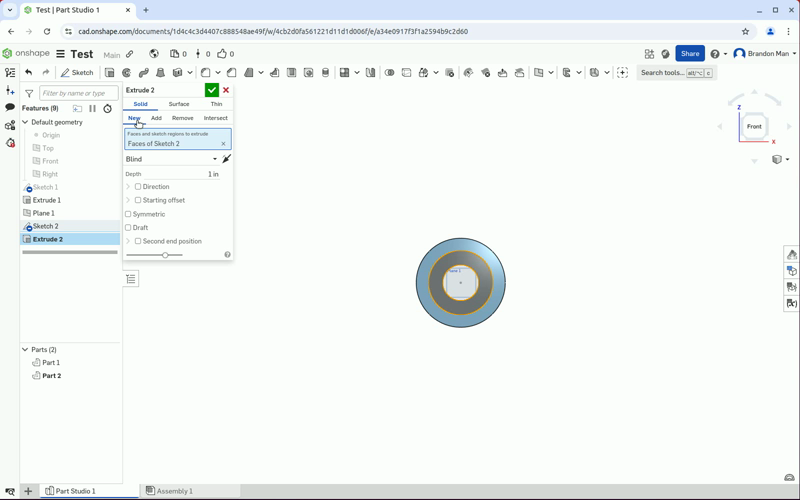
key(tab, 4)
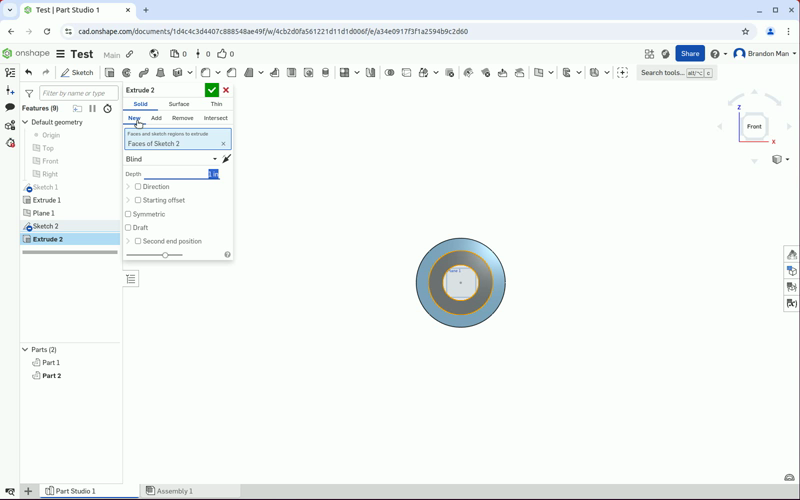
text(1.204)
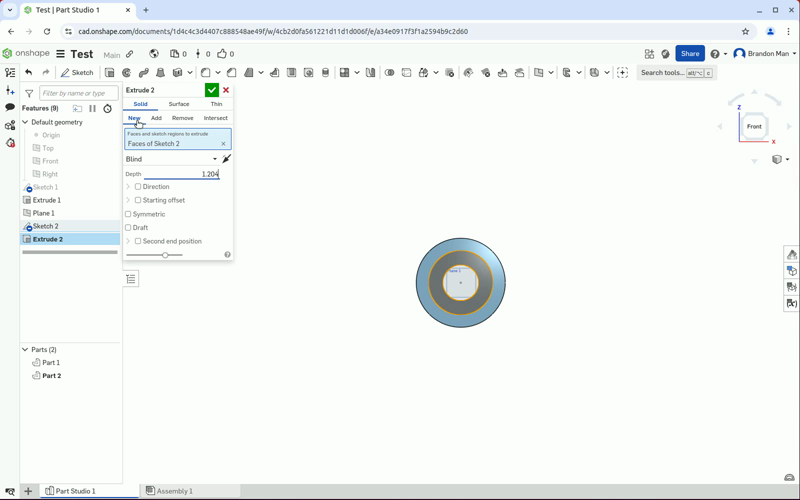
key(enter)
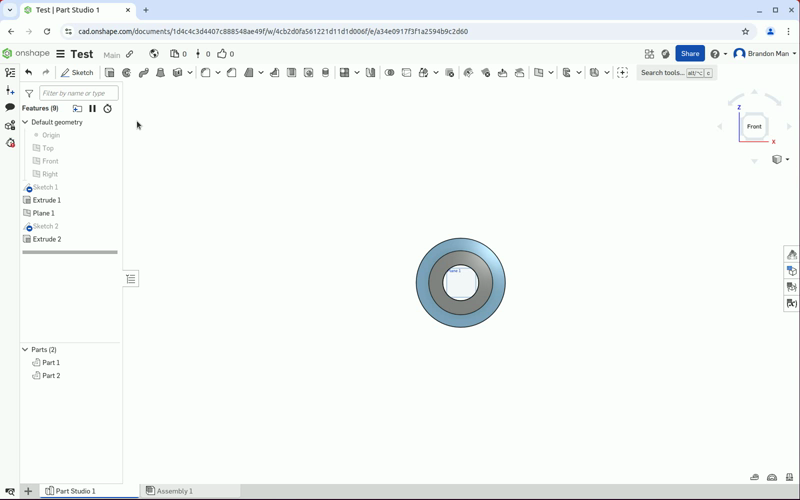
key(shift+h)
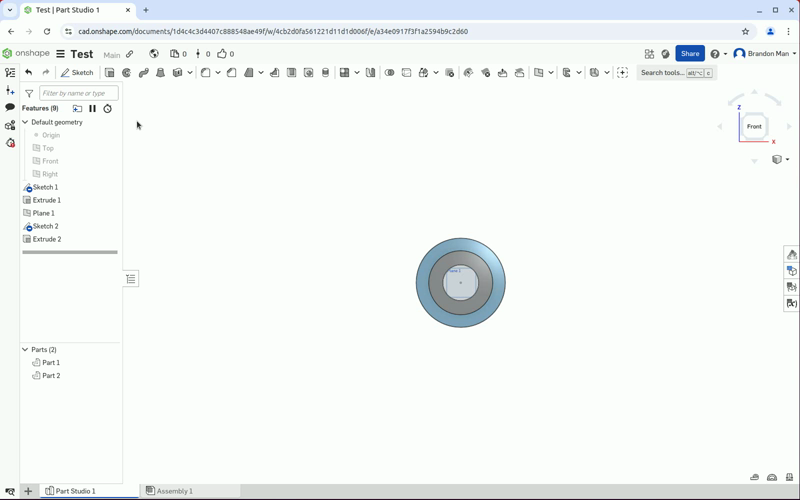
key(shift+h)
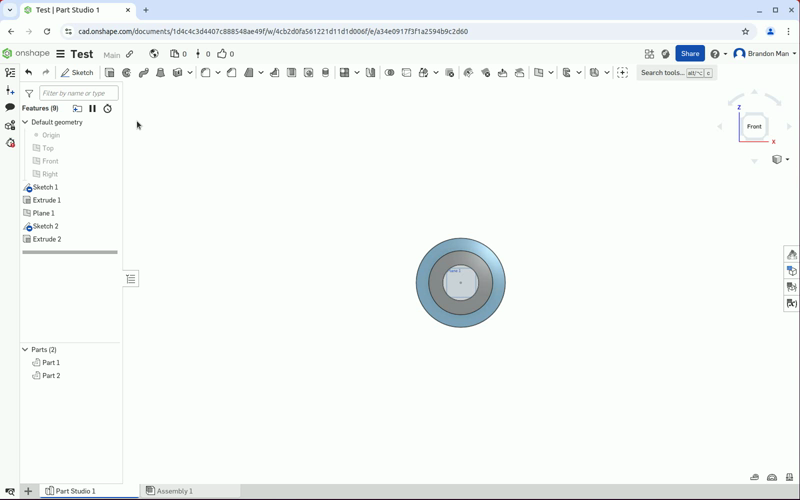
key(shift+7)
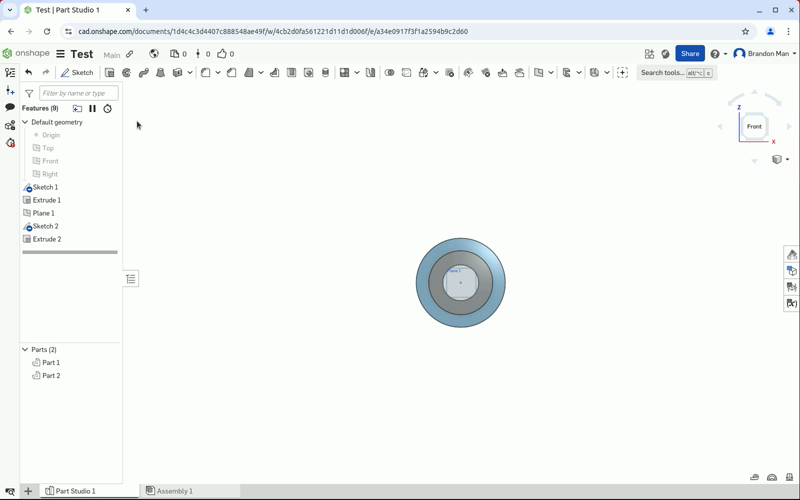
key(left, 2)
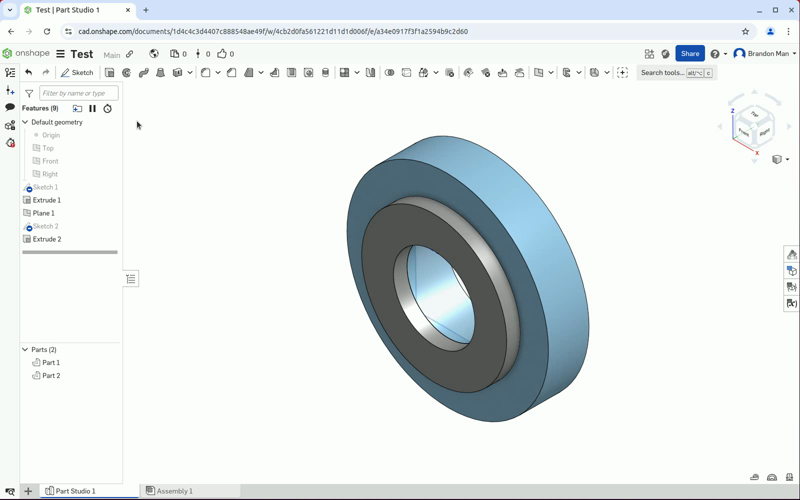
key(down, 2)
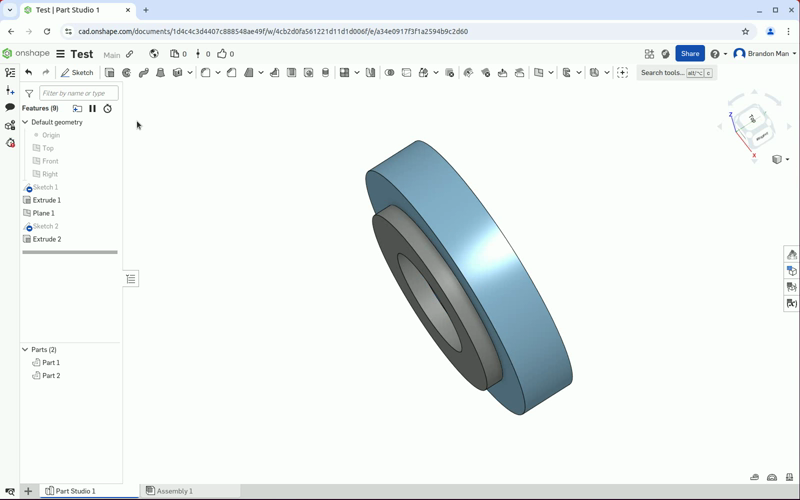
key(up, 2)
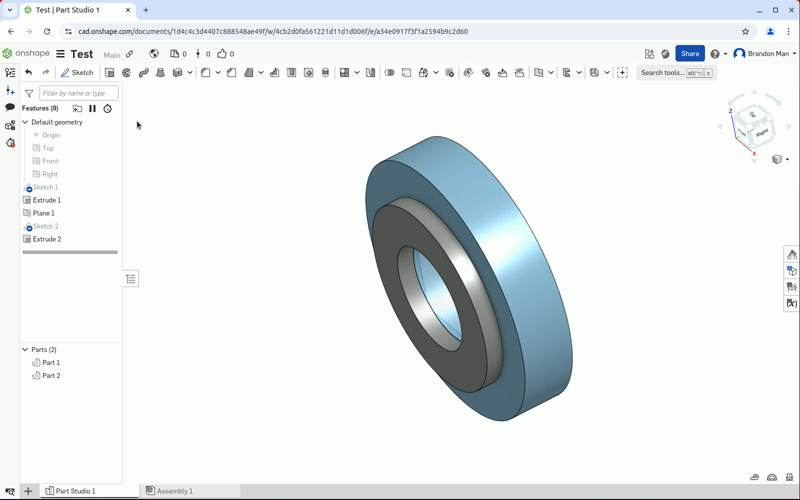
key(right, 2)
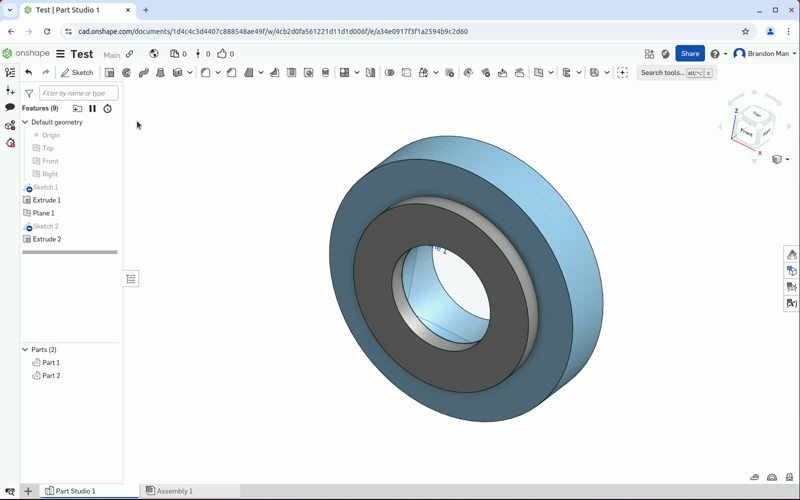
mouse_move(73, 189)
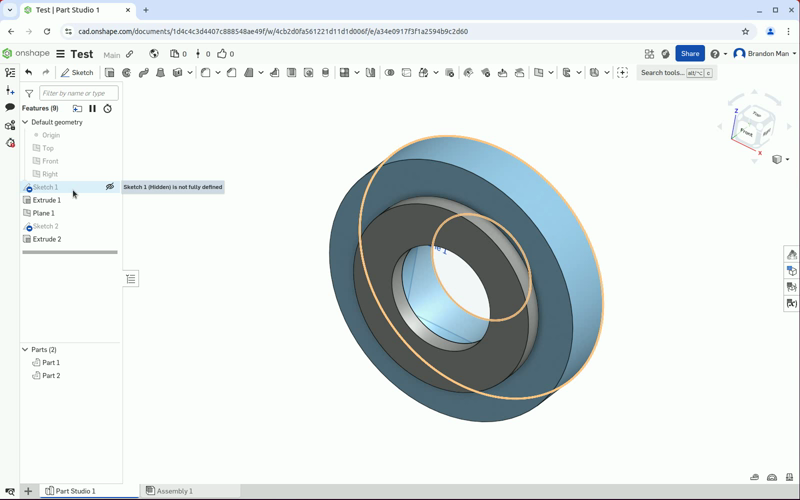
click(73, 189)